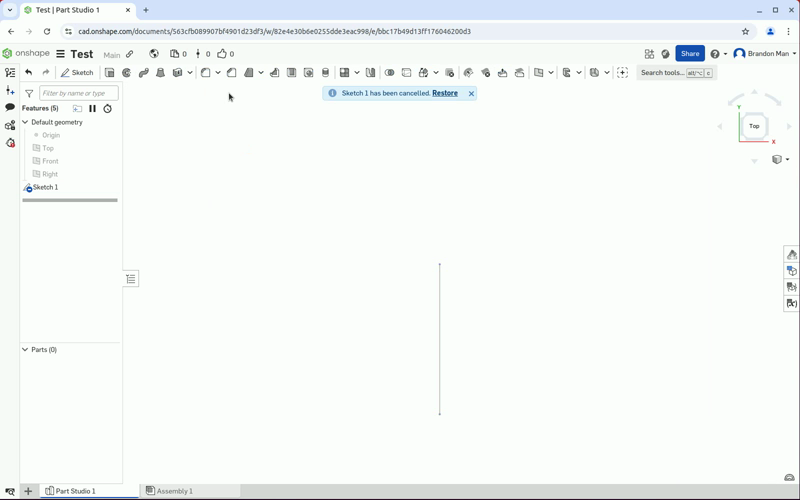
key(shift+h)
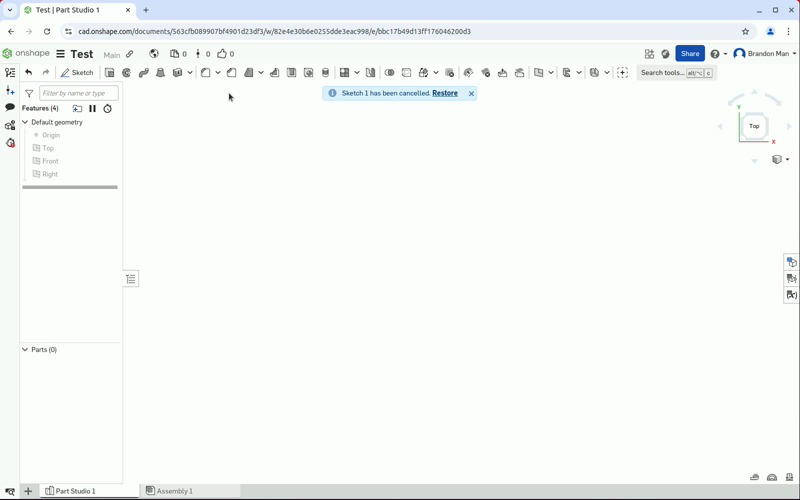
mouse_move(73, 352)
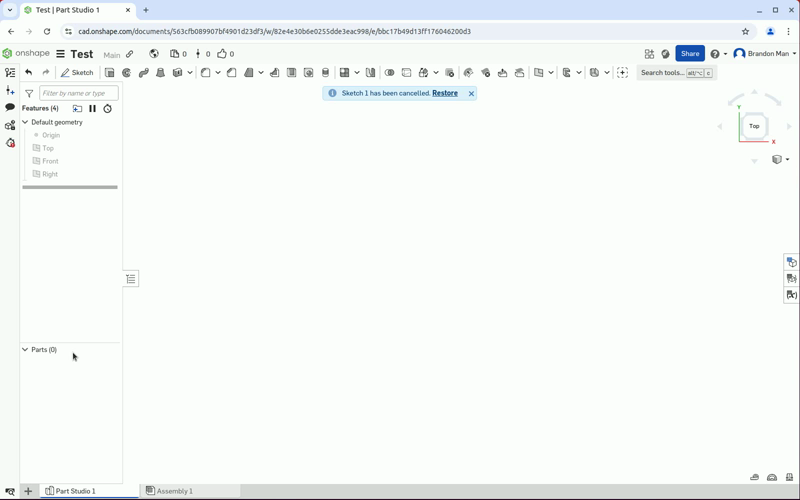
key(y)
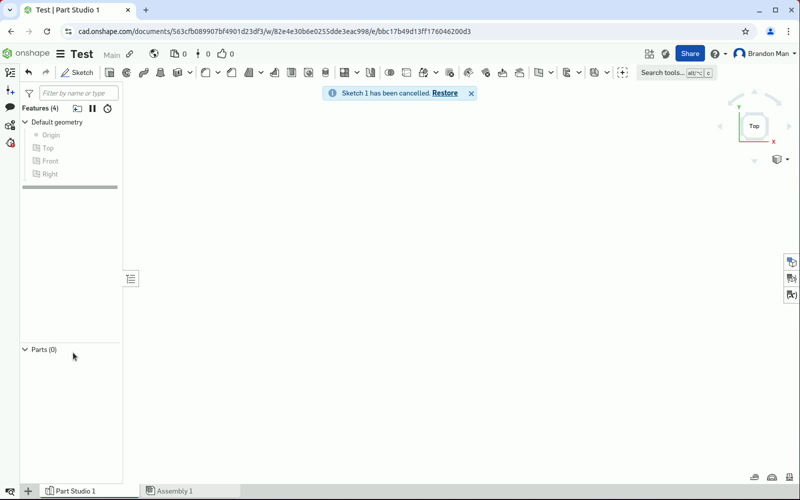
key(shift+p)
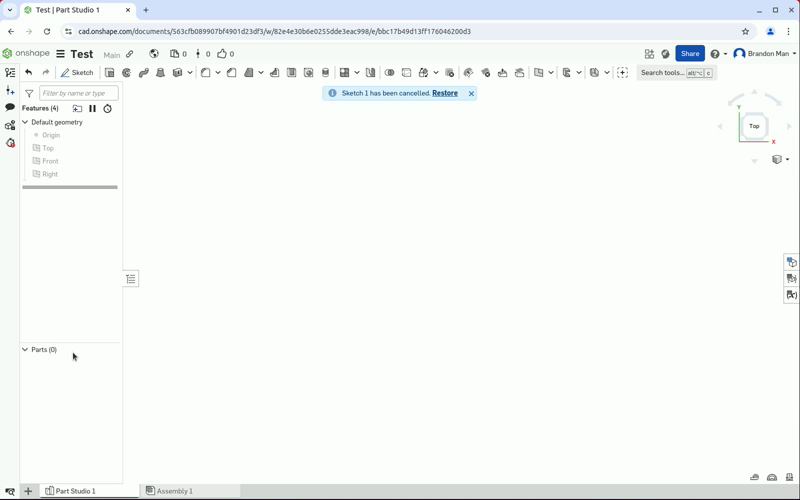
key(space)
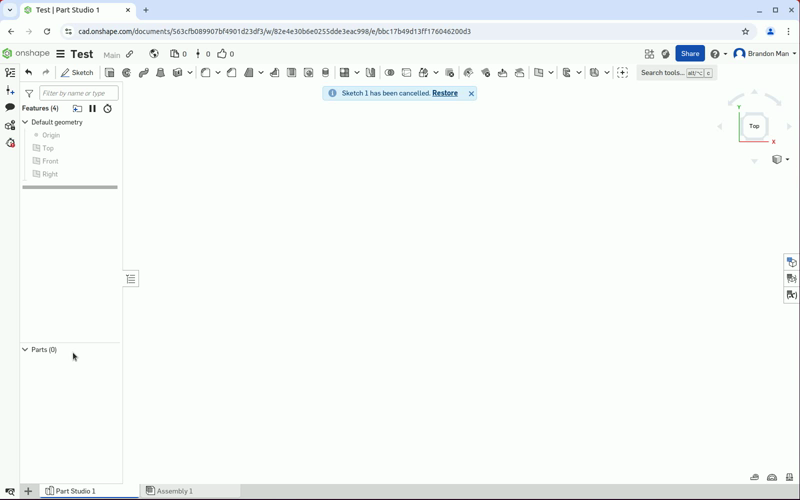
key_down(shift)
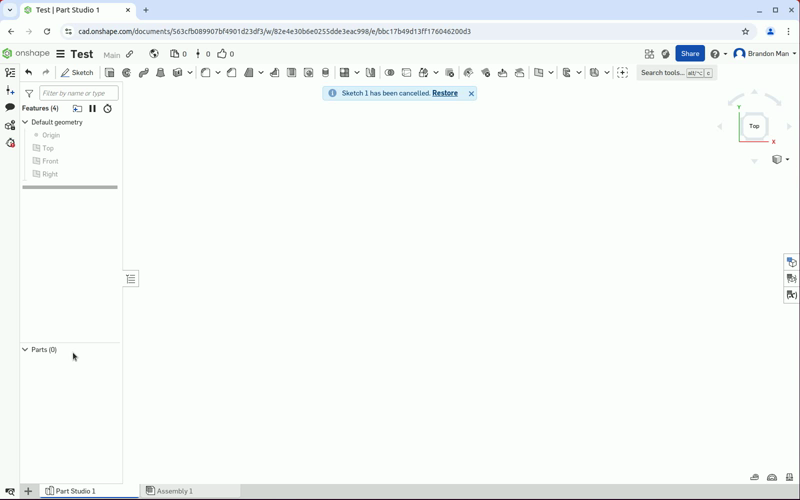
key(up)
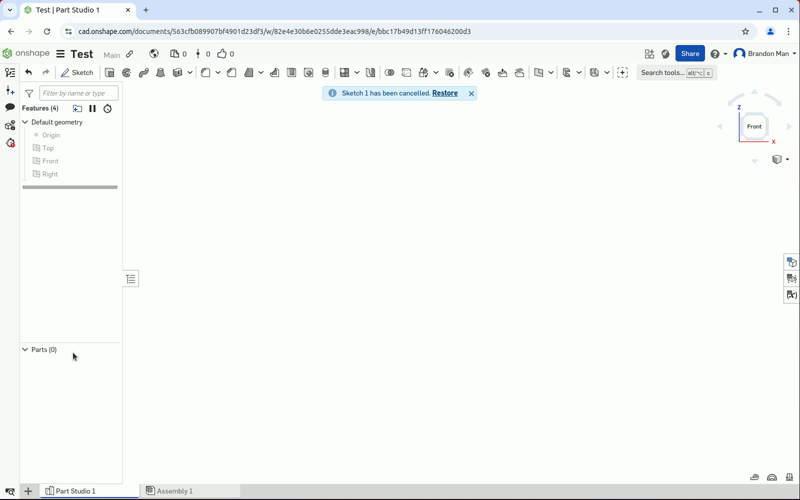
key_up(shift)
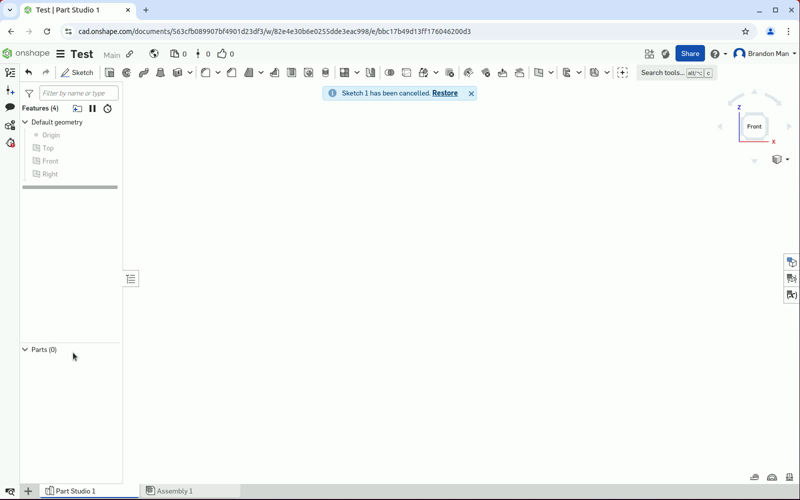
mouse_move(73, 352)
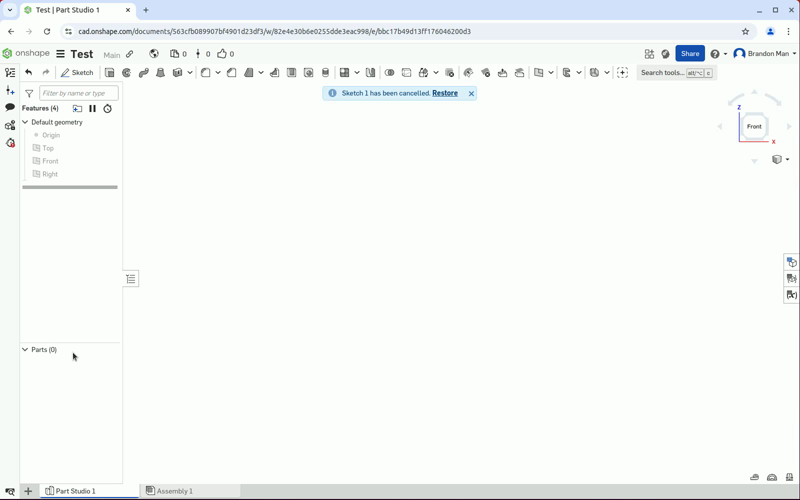
key(shift+y)
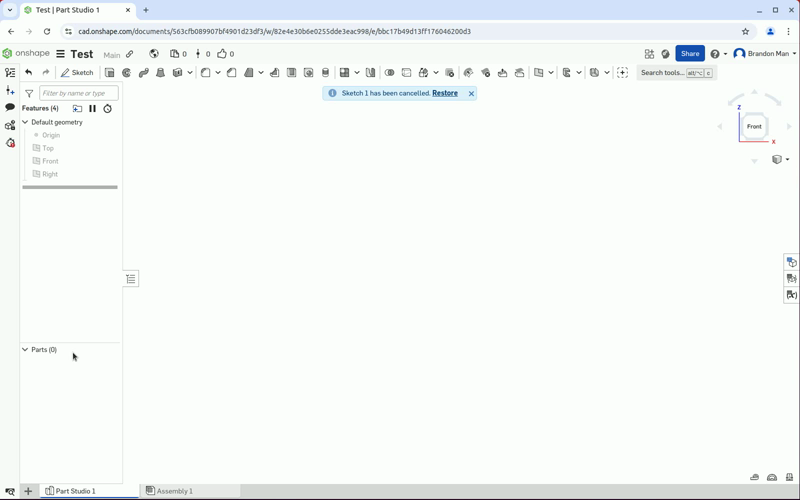
key(shift+s)
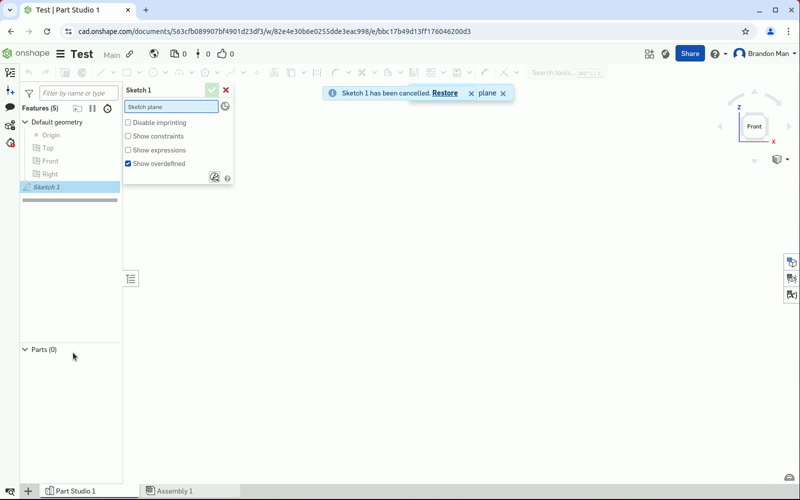
mouse_move(73, 163)
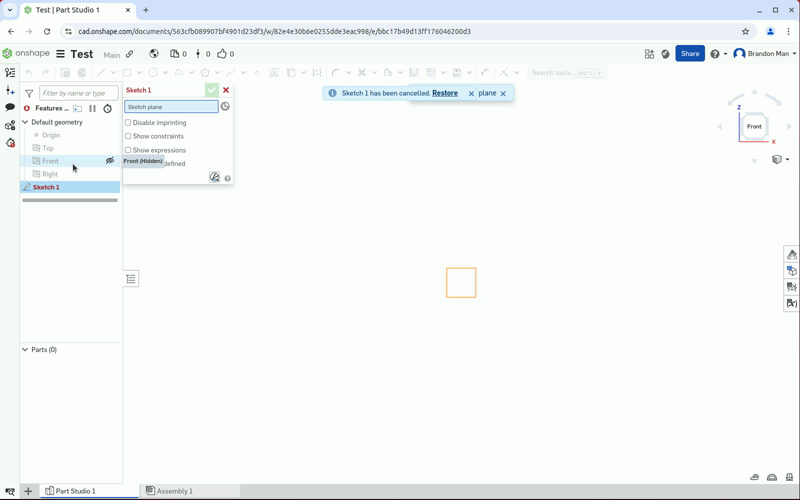
click(73, 163)
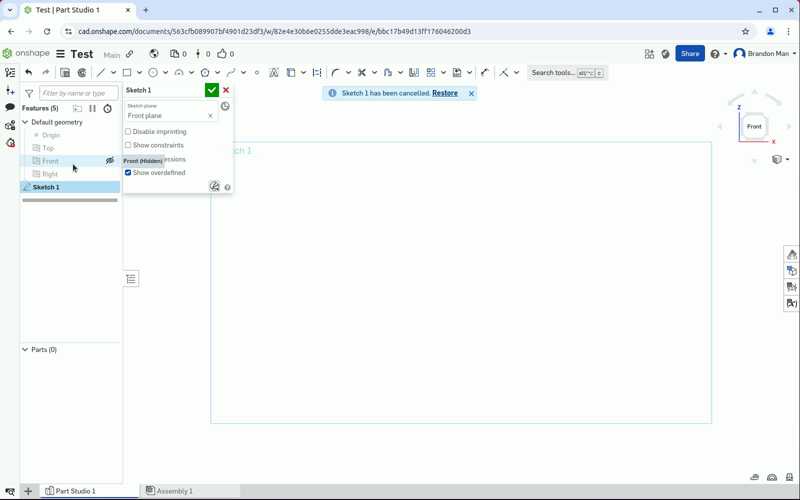
mouse_move(73, 352)
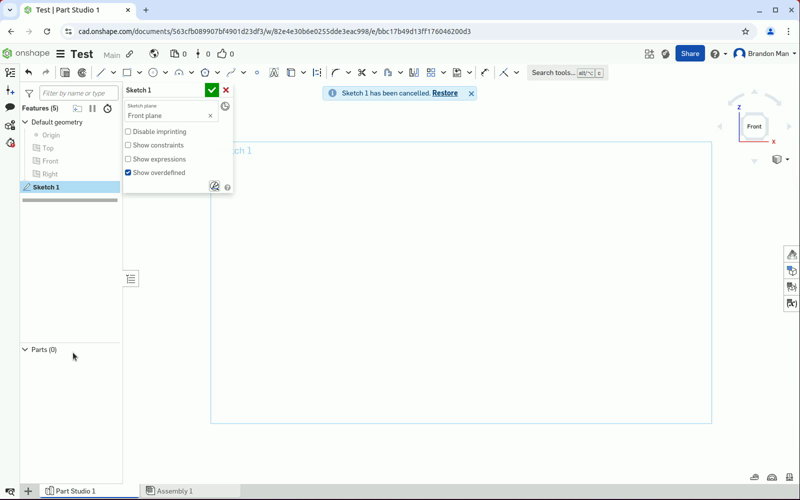
key(y)
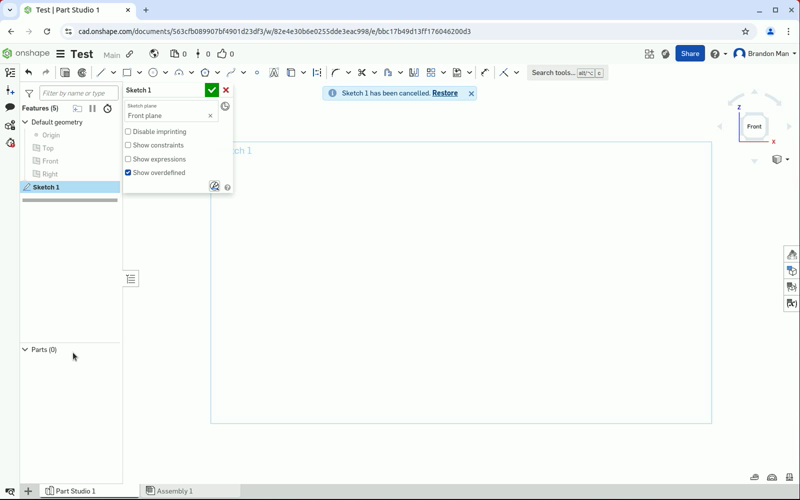
key(l)
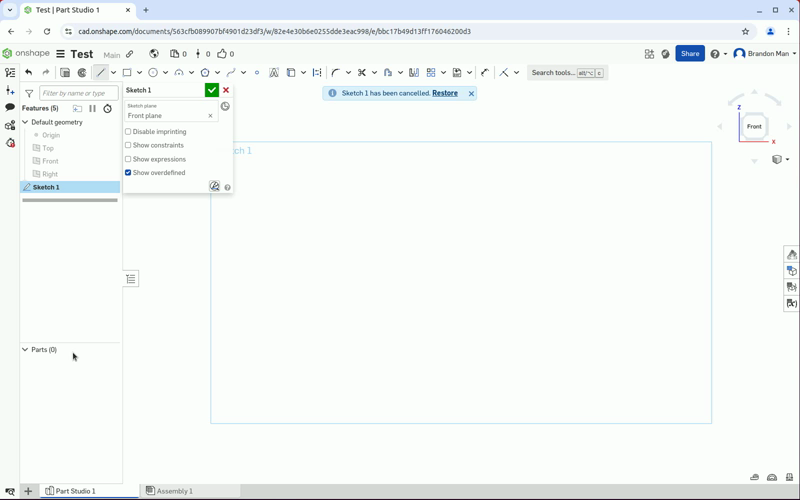
key_down(shift)
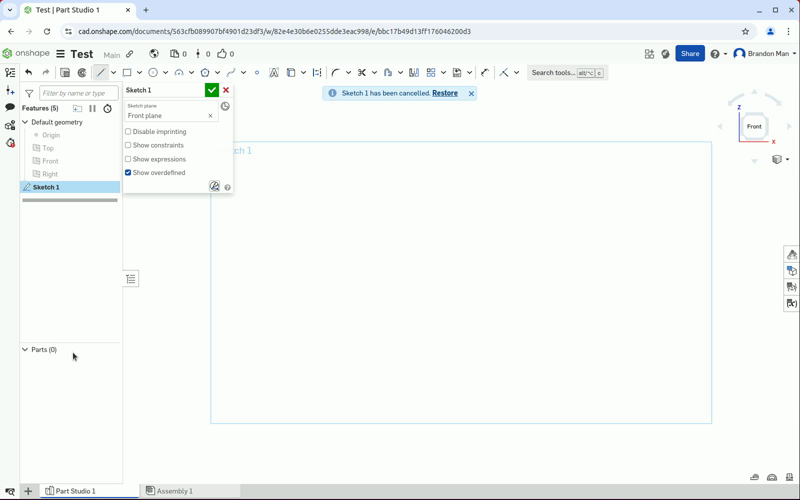
mouse_move(357, 370)
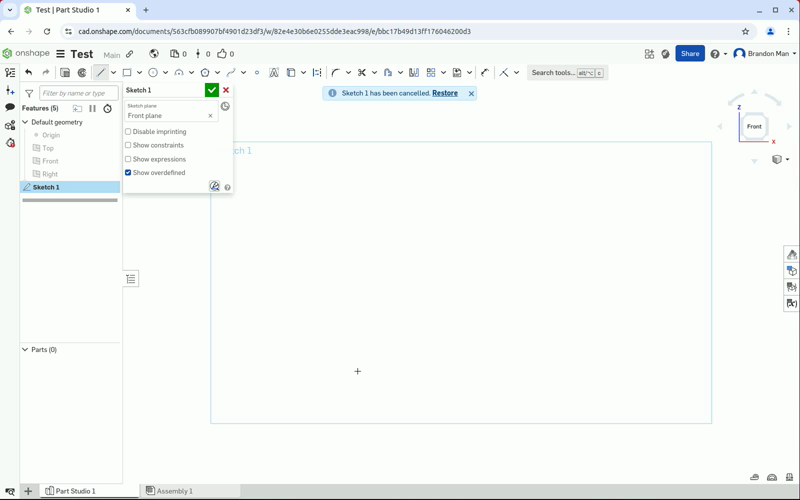
click(357, 370)
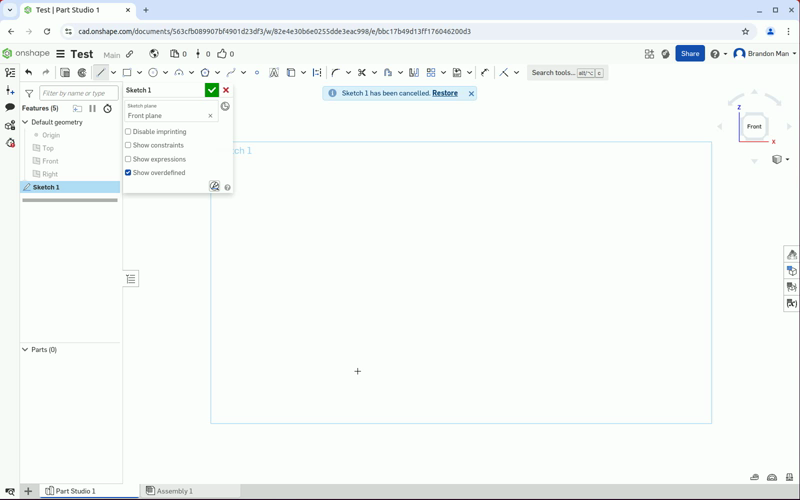
key_up(shift)
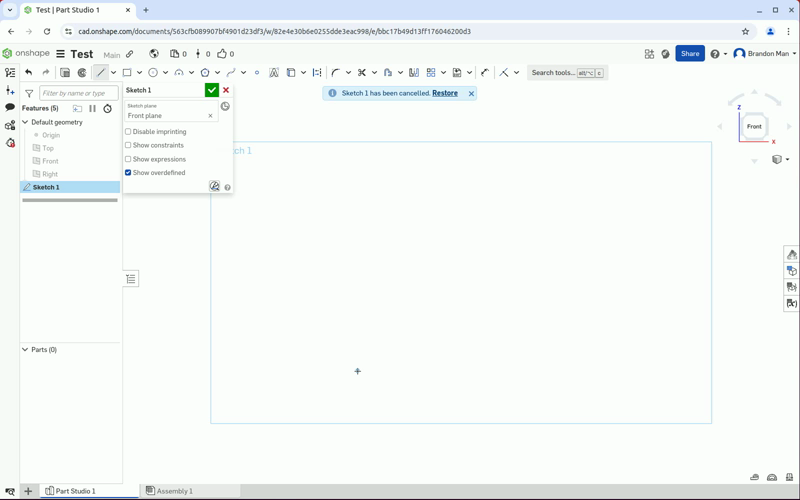
key_down(shift)
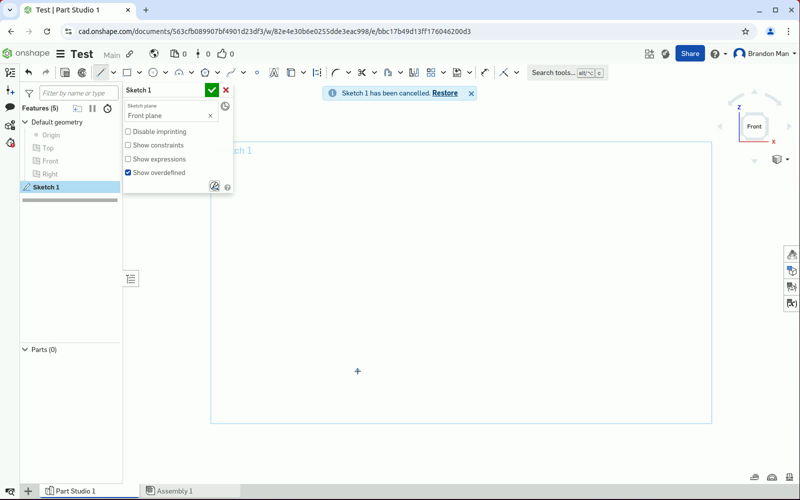
mouse_move(557, 370)
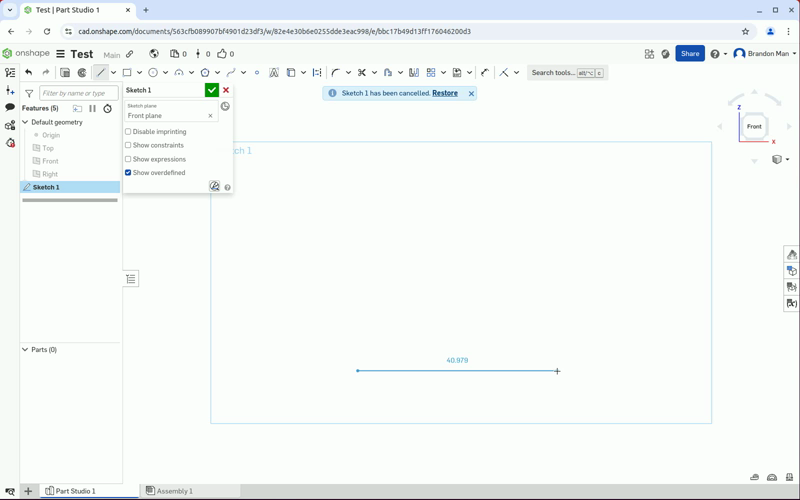
click(557, 370)
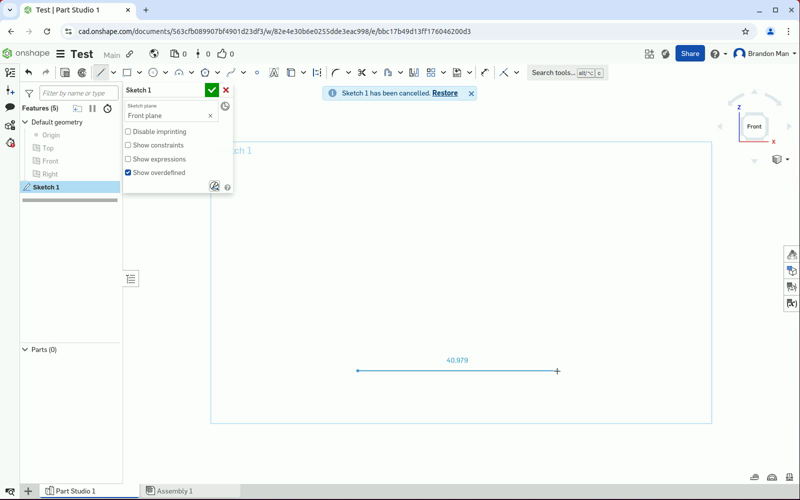
key_up(shift)
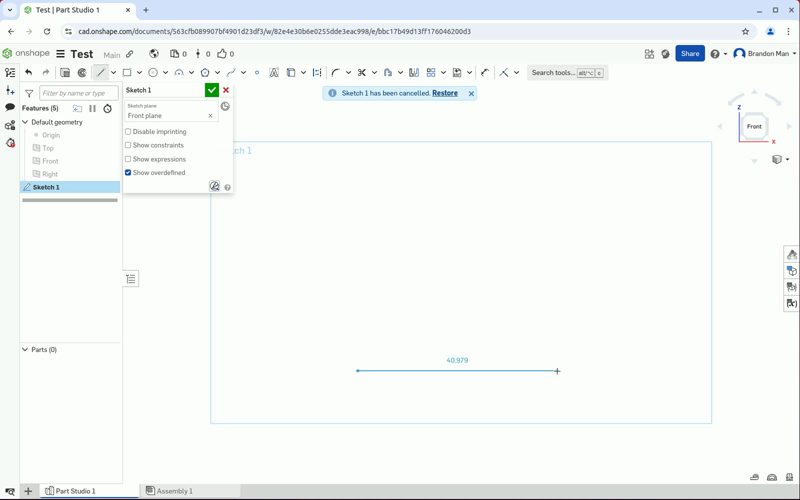
key_down(shift)
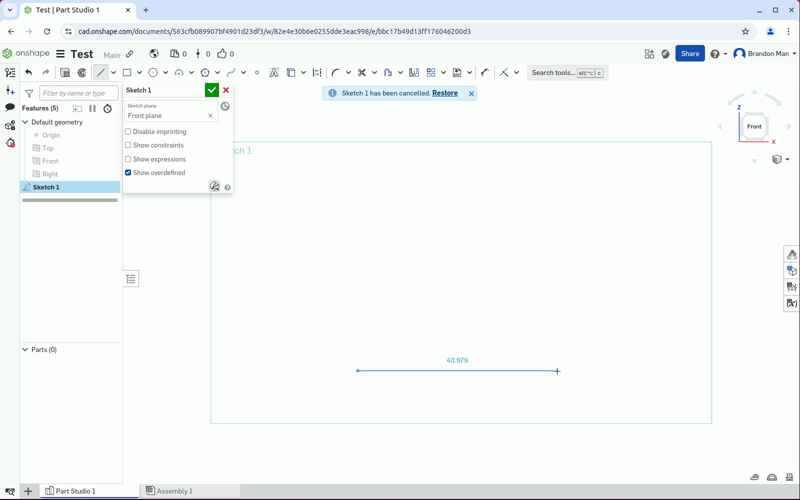
mouse_move(557, 171)
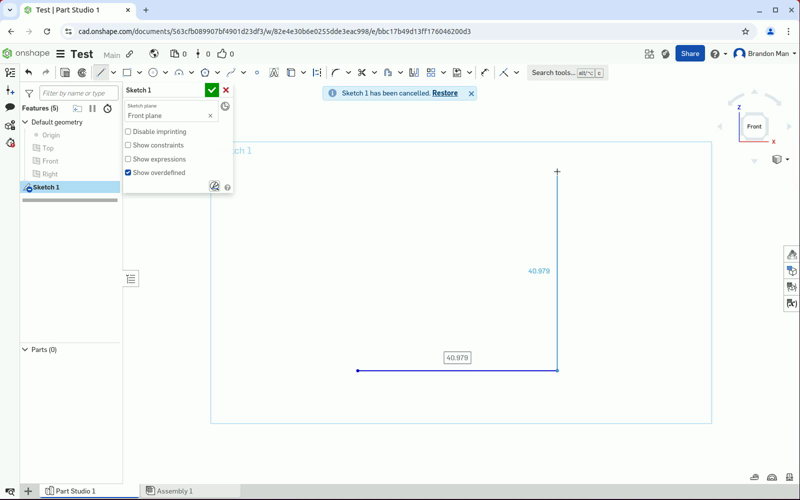
click(557, 171)
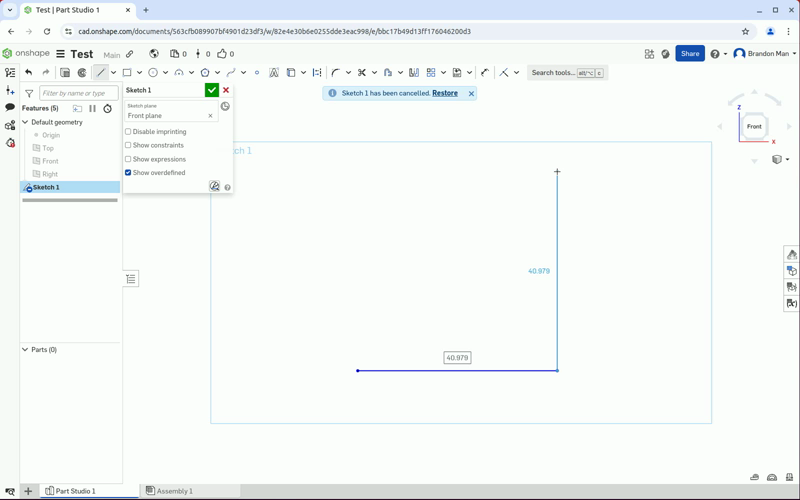
key_up(shift)
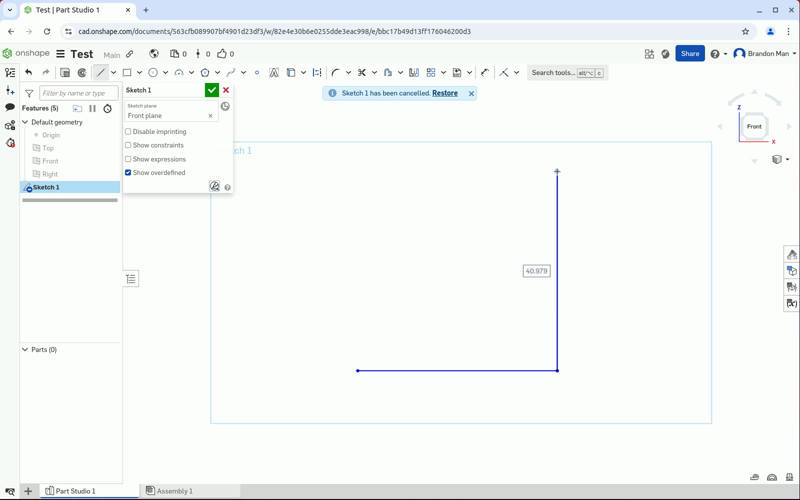
key_down(shift)
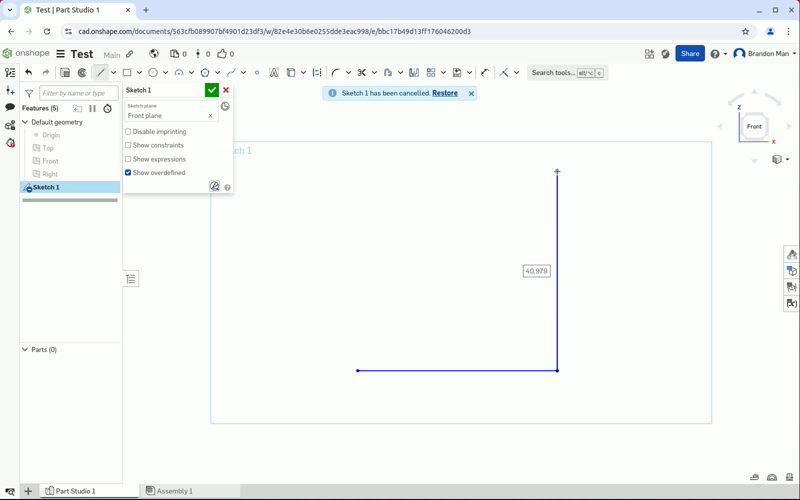
mouse_move(357, 171)
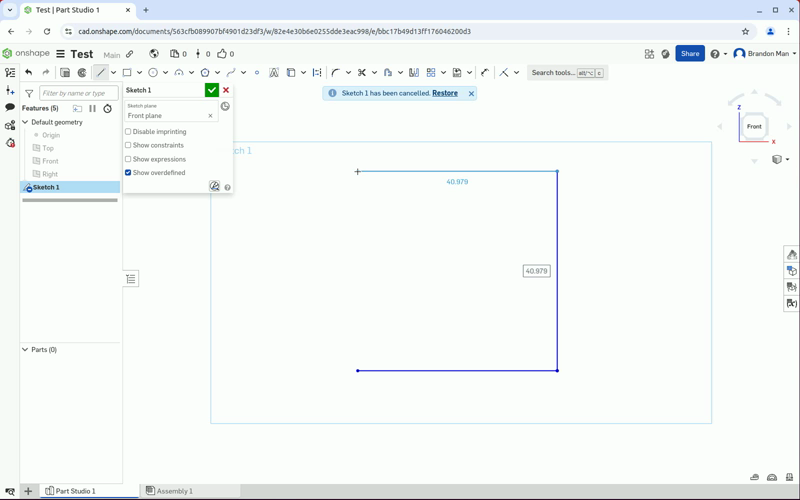
click(357, 171)
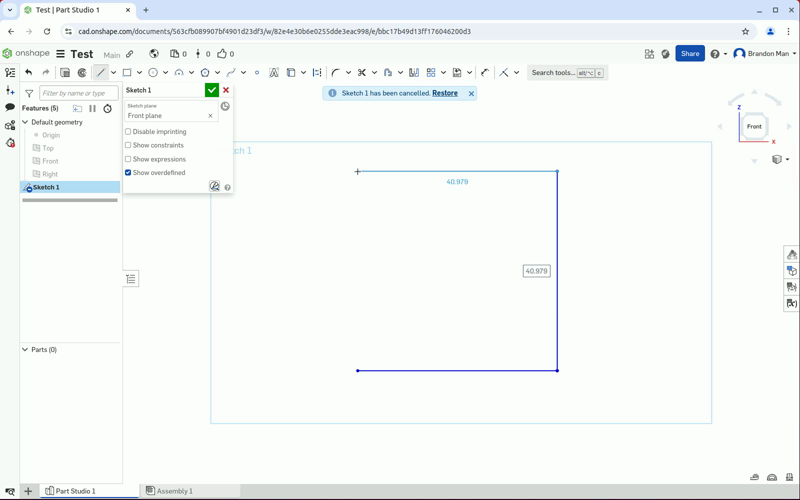
key_up(shift)
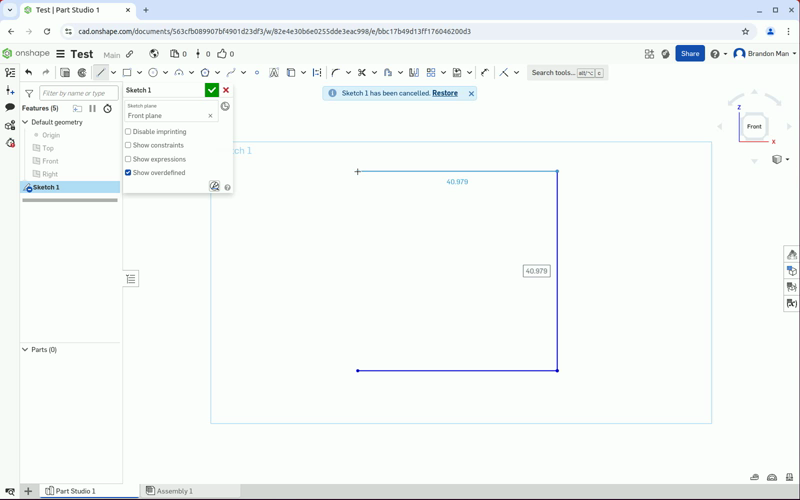
key_down(shift)
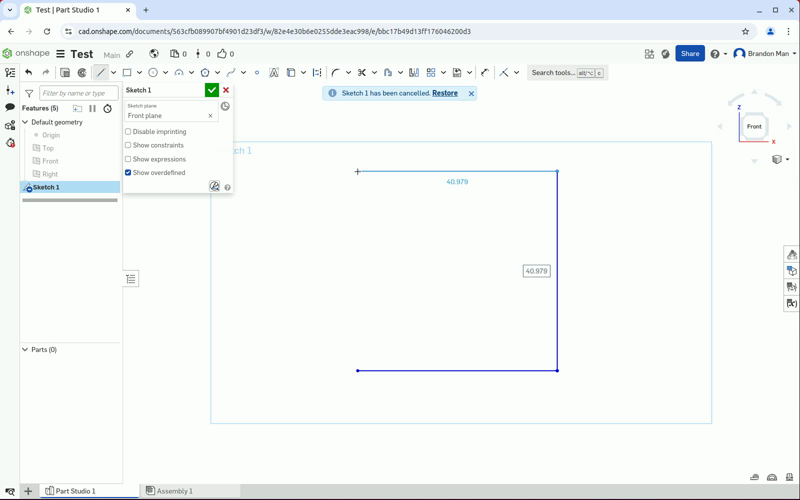
mouse_move(357, 370)
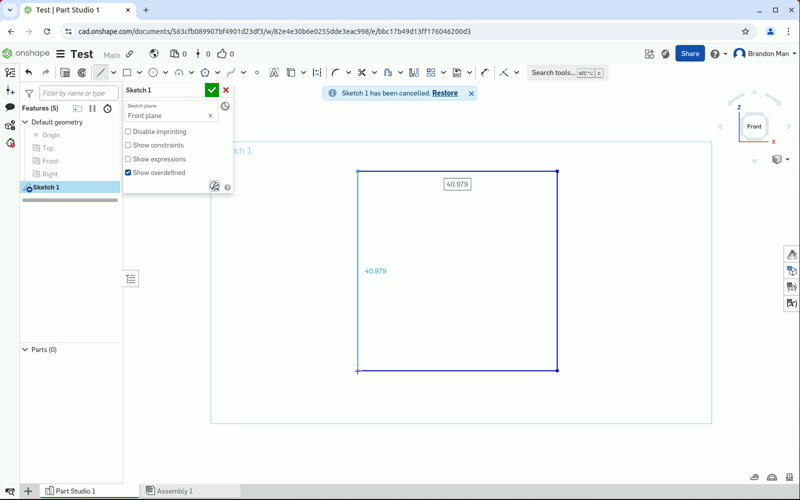
key_up(shift)
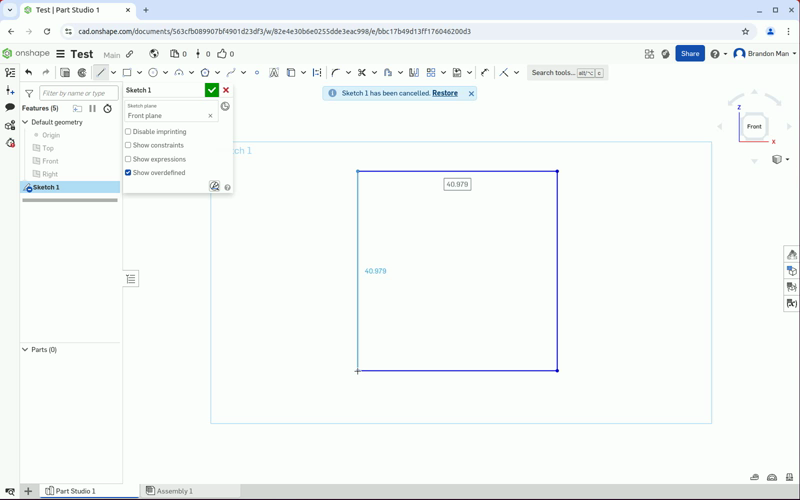
click(357, 370)
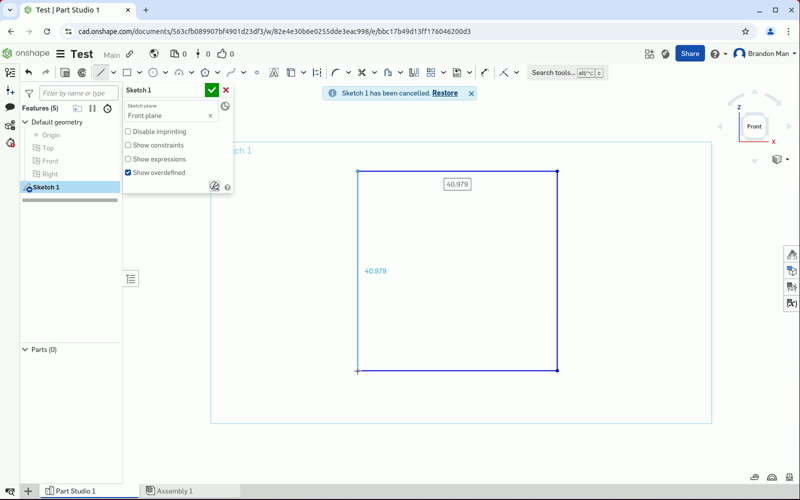
key(esc)
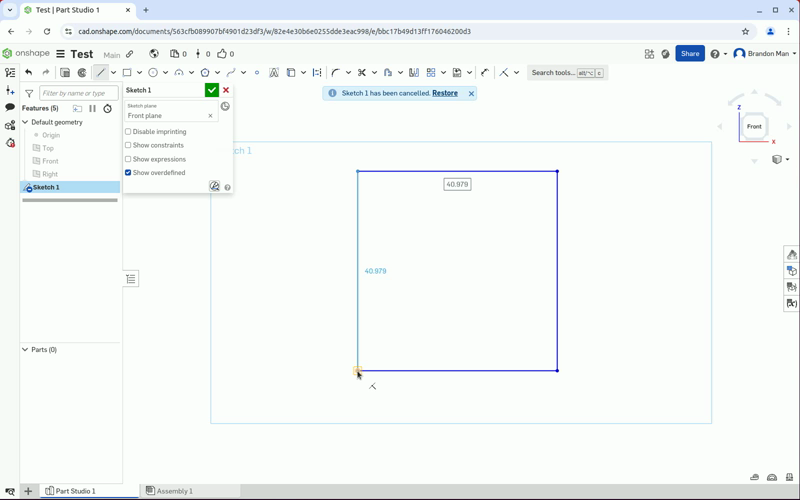
mouse_move(521, 229)
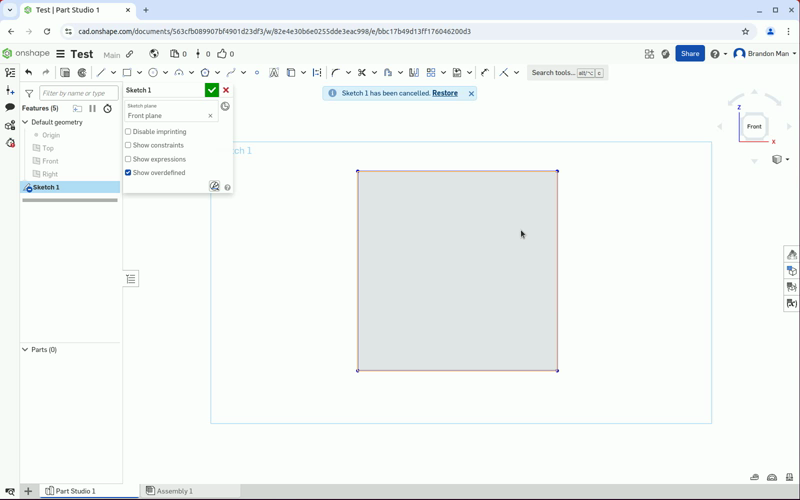
click(521, 229)
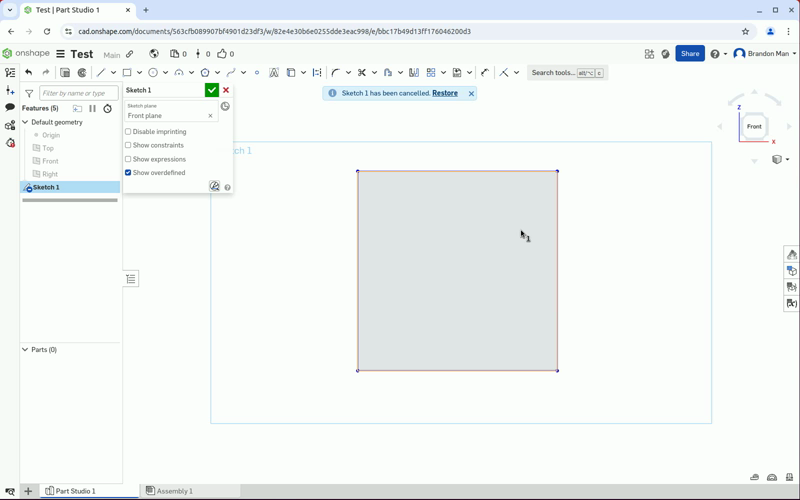
mouse_move(73, 352)
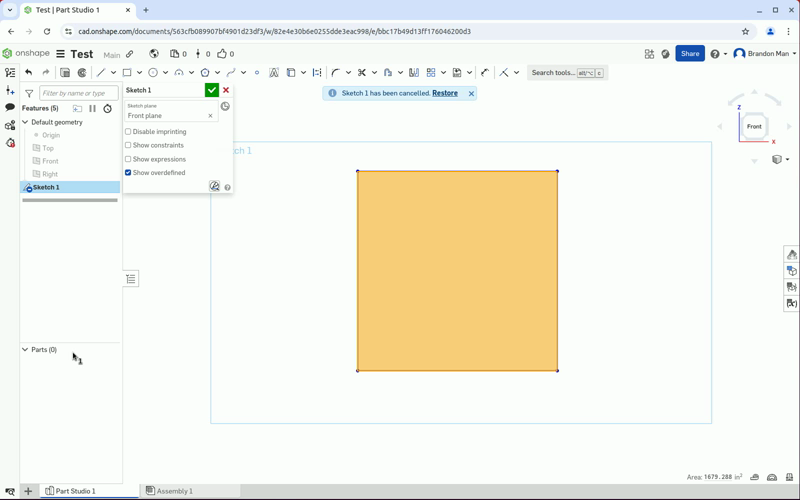
key(shift+y)
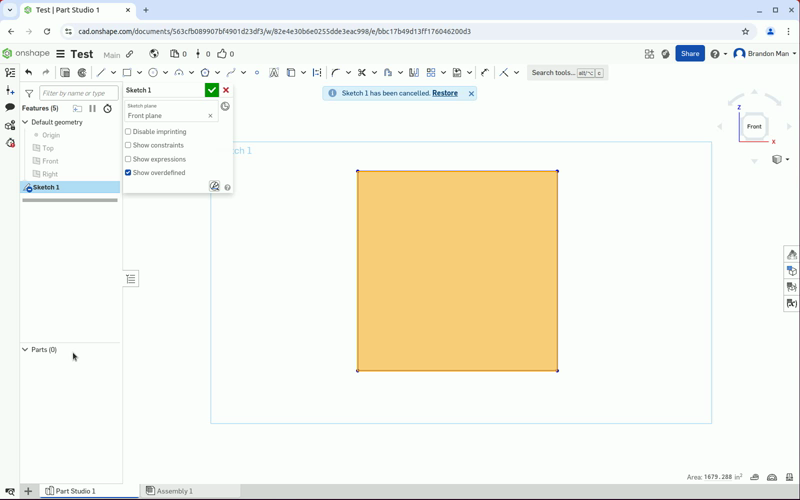
key(shift+e)
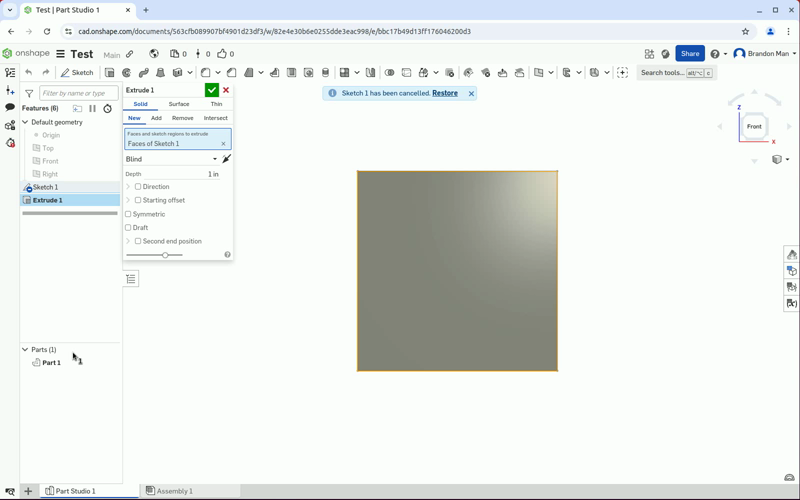
mouse_move(143, 106)
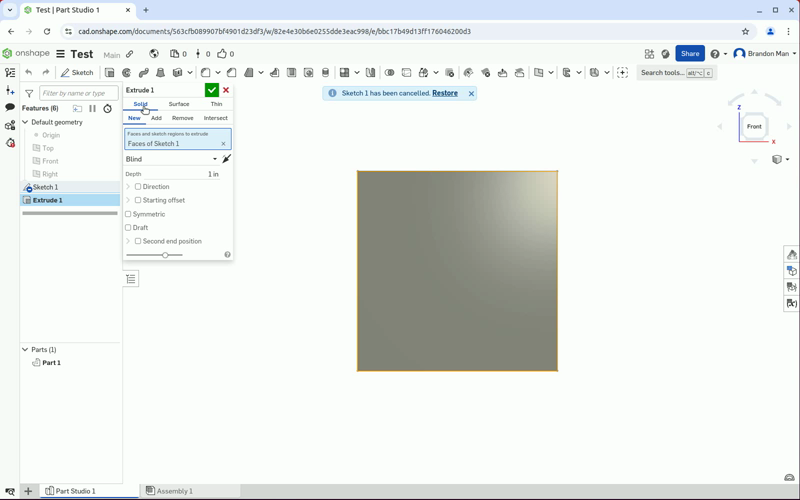
click(143, 106)
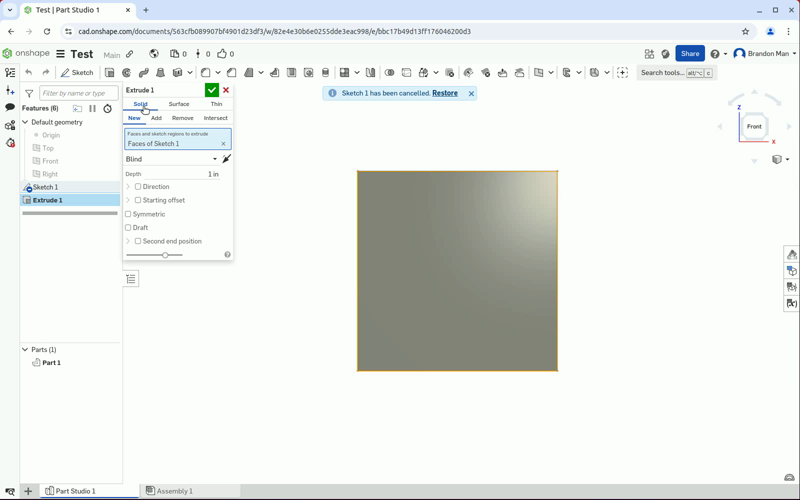
mouse_move(137, 120)
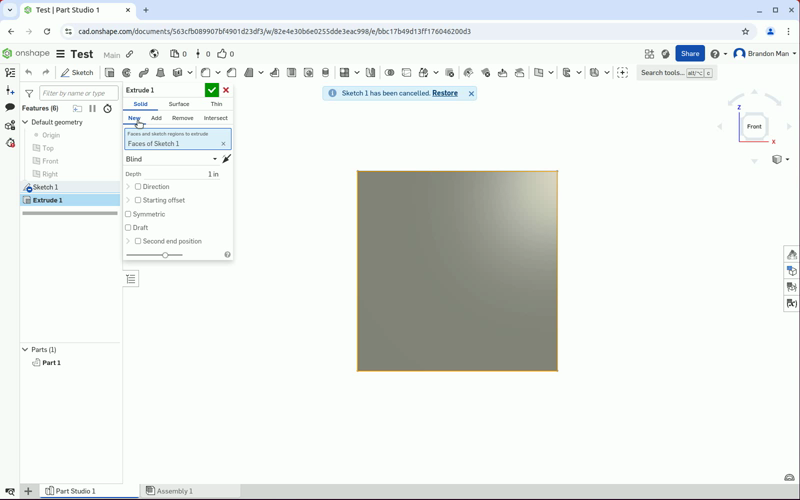
click(137, 120)
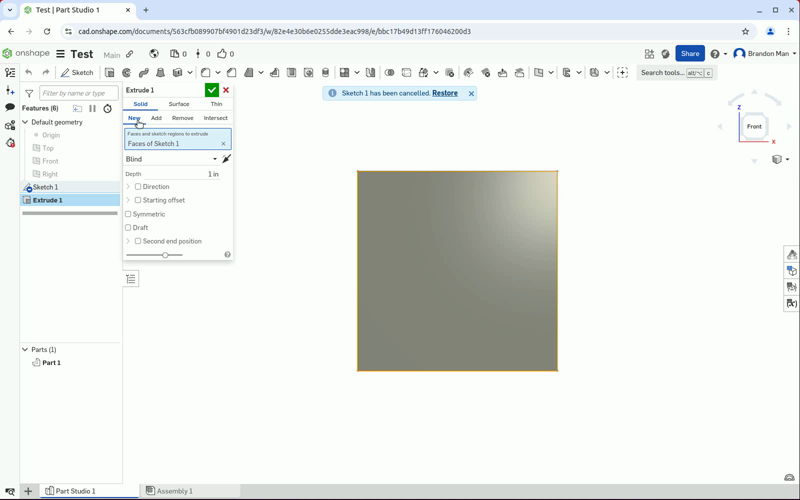
key(tab, 4)
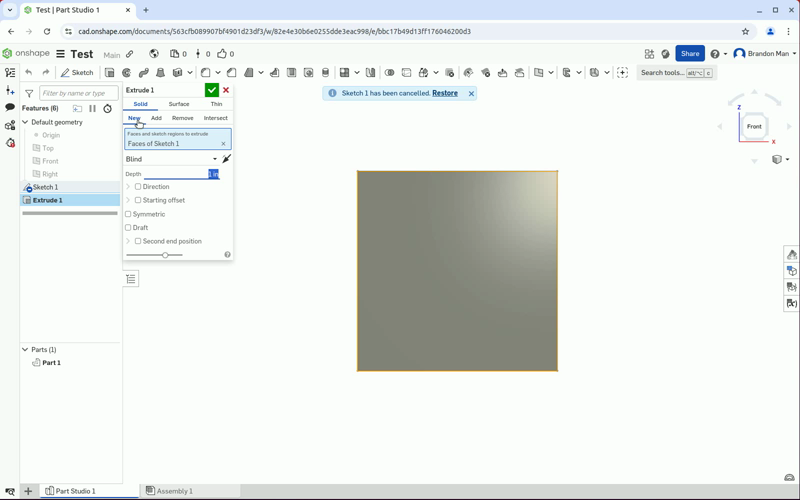
text(4.092)
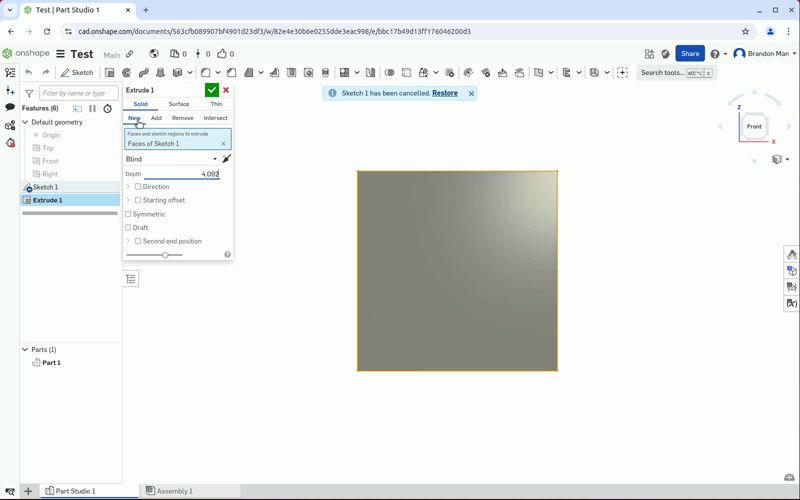
key(enter)
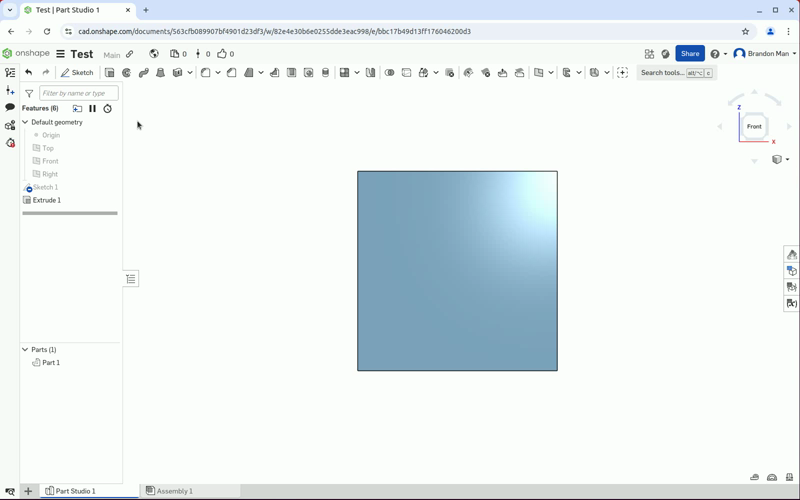
key(shift+h)
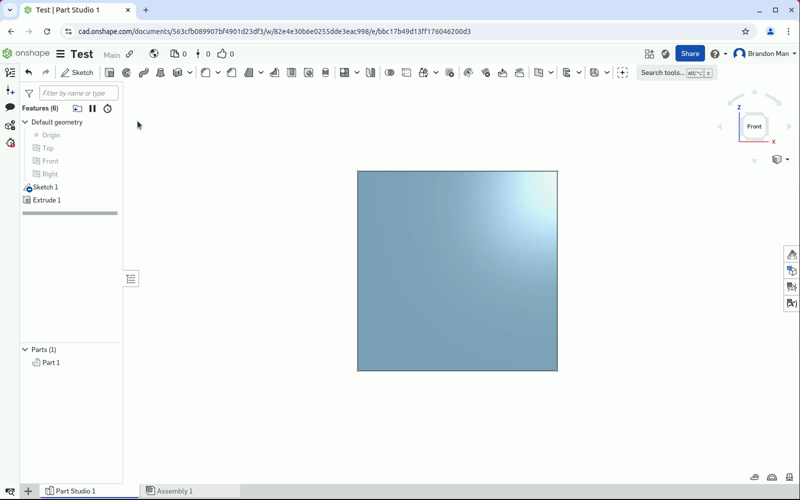
key(shift+h)
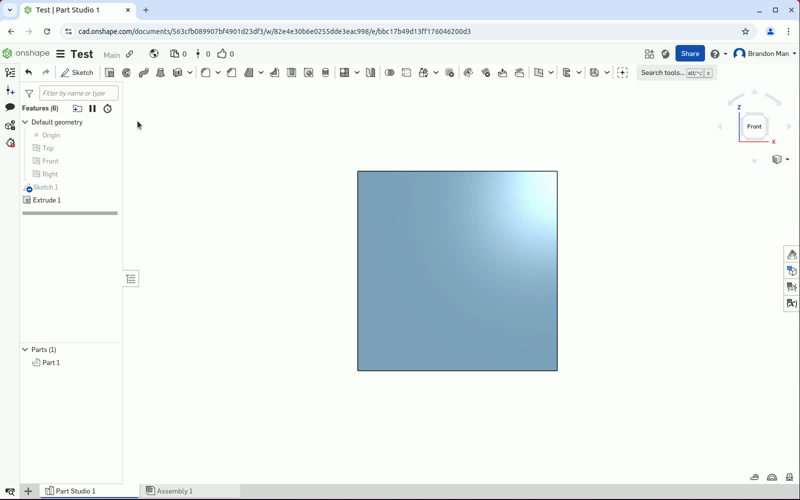
mouse_move(73, 189)
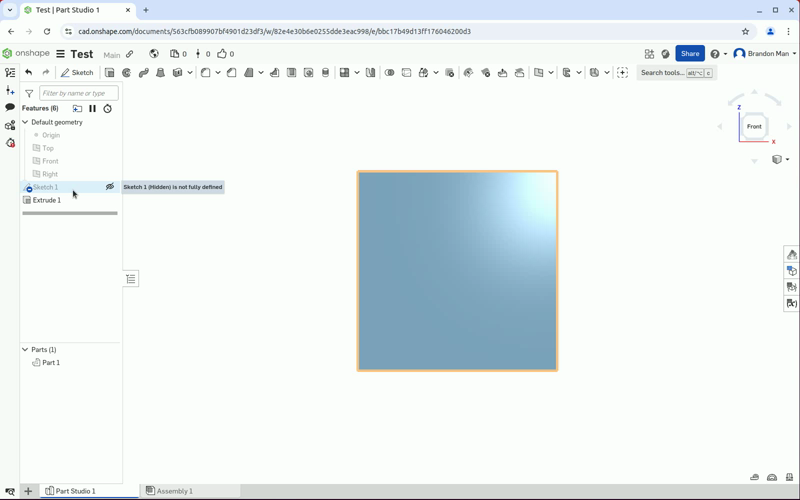
click(73, 189)
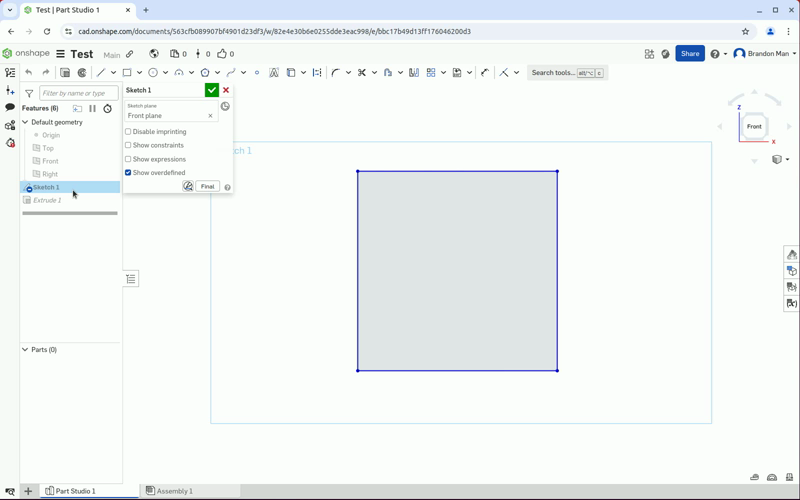
mouse_move(229, 92)
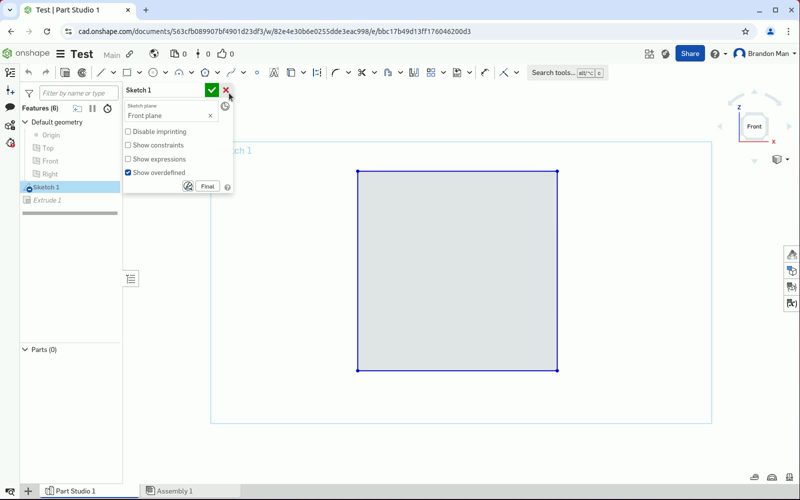
click(229, 92)
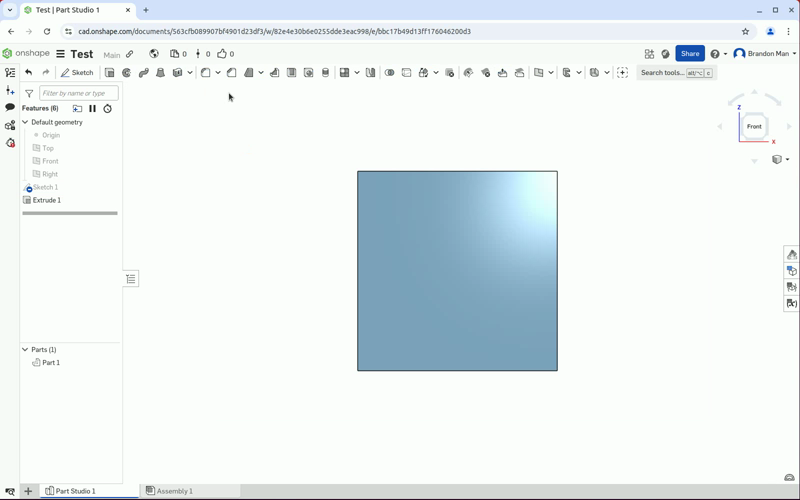
mouse_move(541, 75)
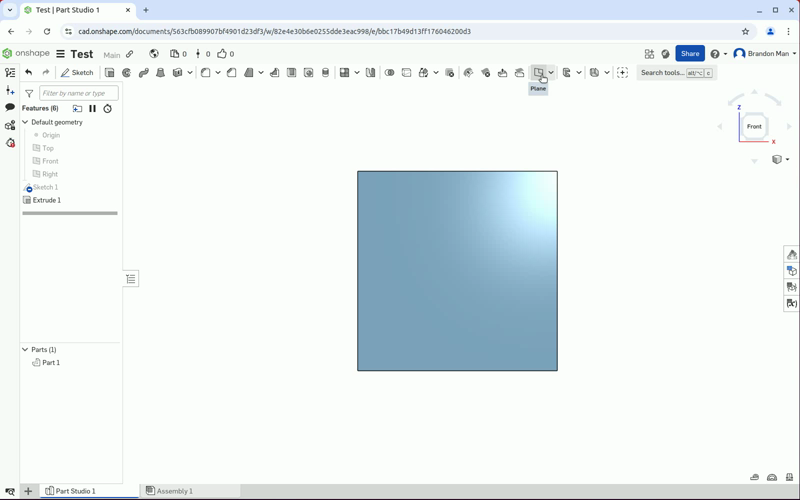
click(541, 75)
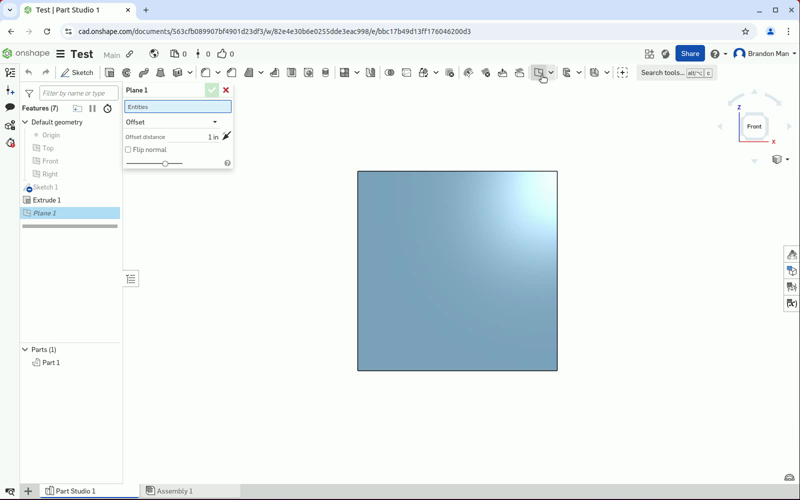
mouse_move(73, 163)
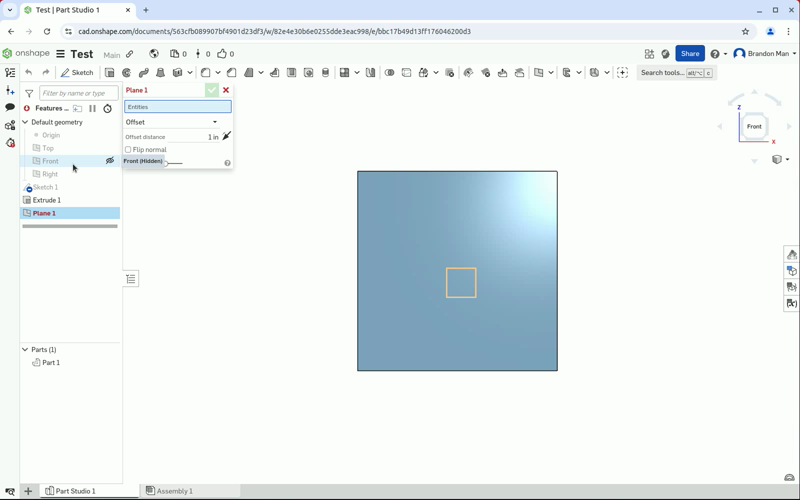
click(73, 163)
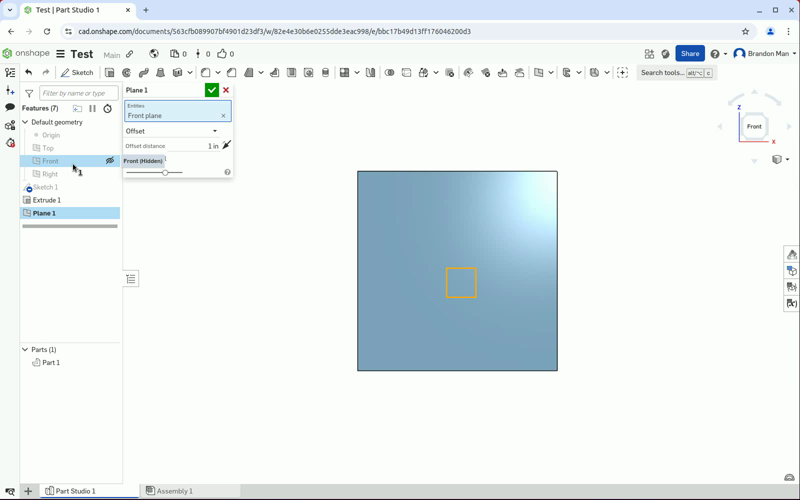
key(tab, 2)
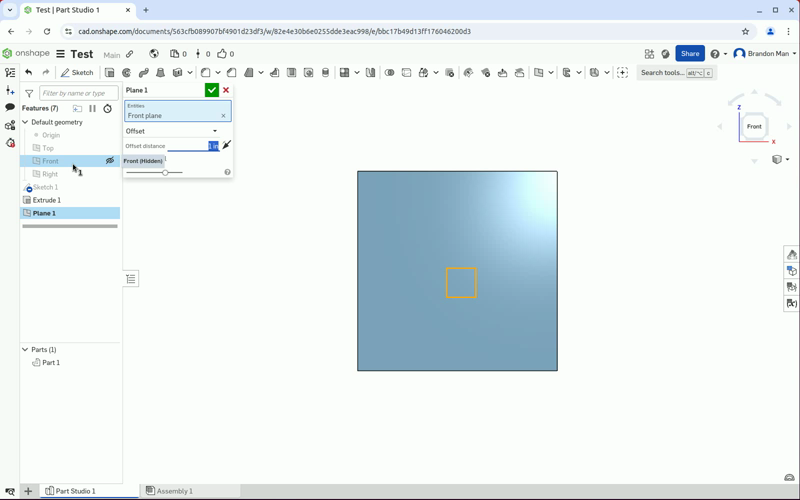
text(4.098)
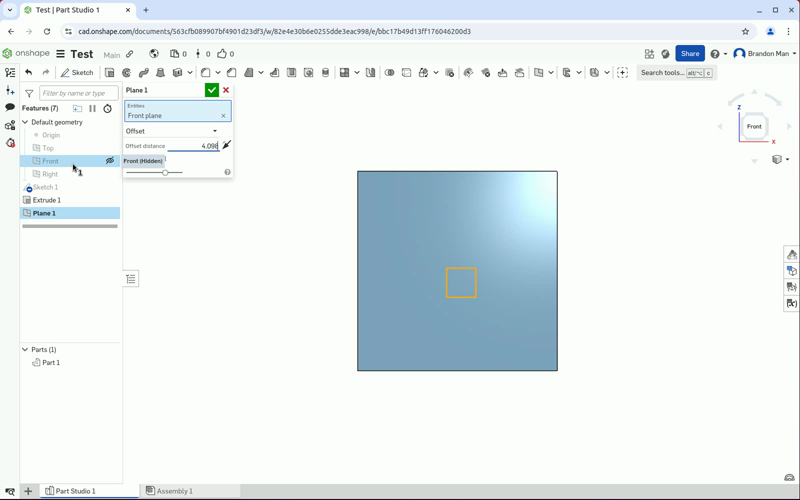
key(enter, 2)
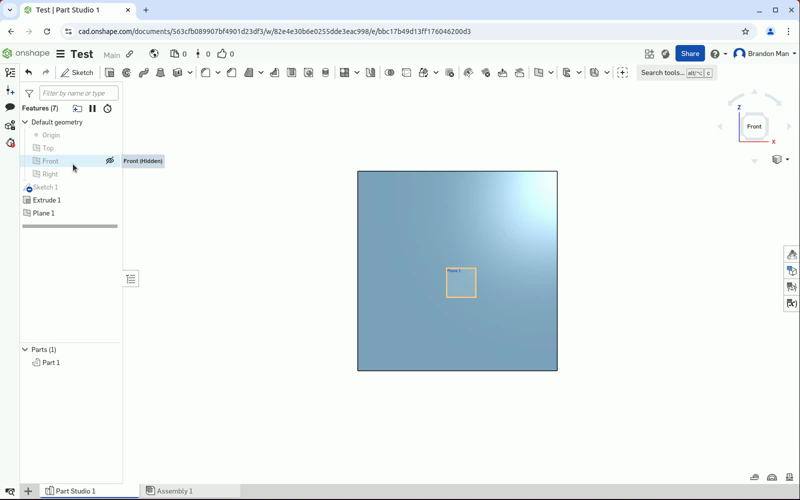
key(shift+s)
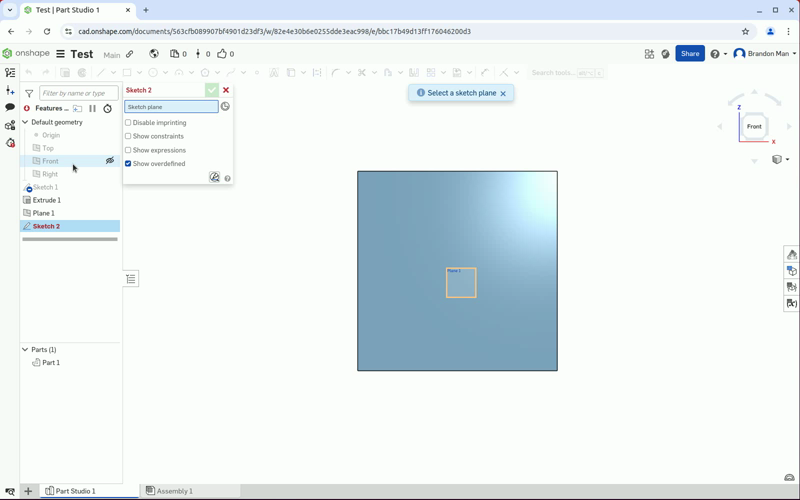
mouse_move(73, 215)
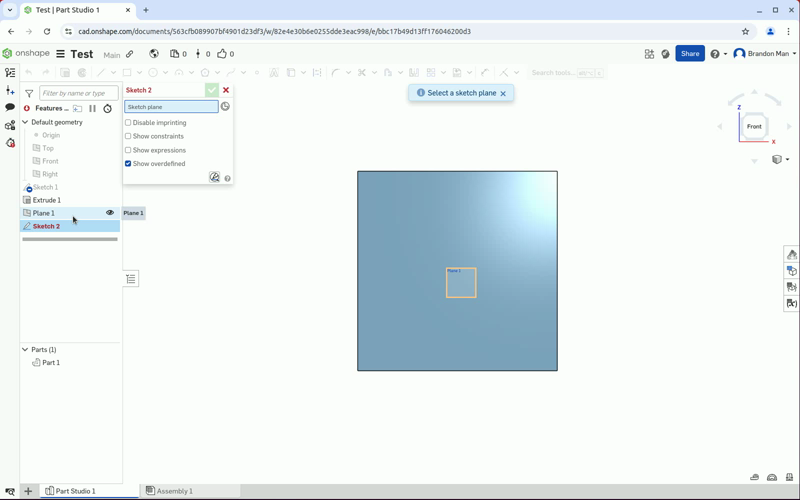
click(73, 215)
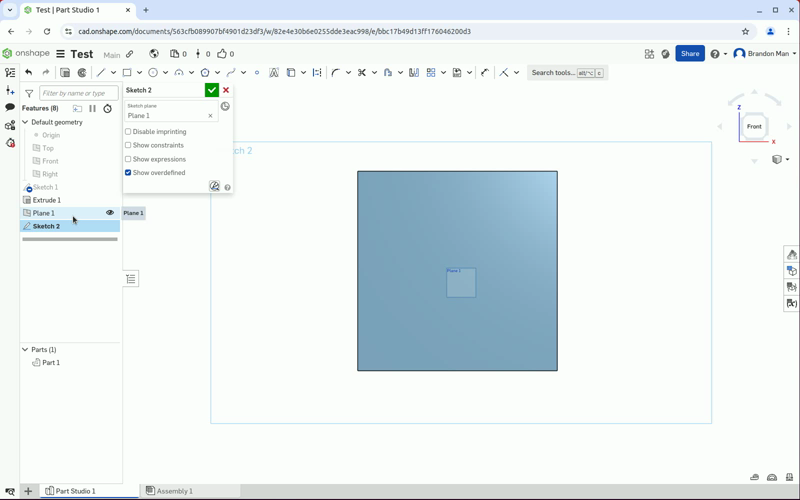
mouse_move(73, 352)
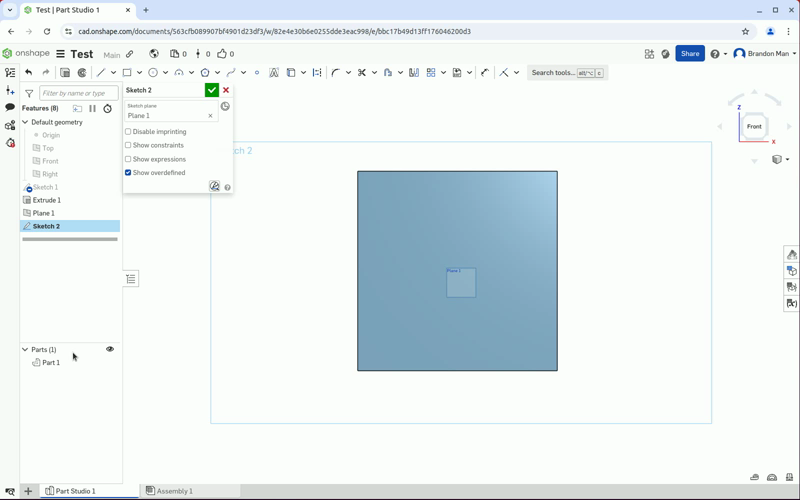
key(y)
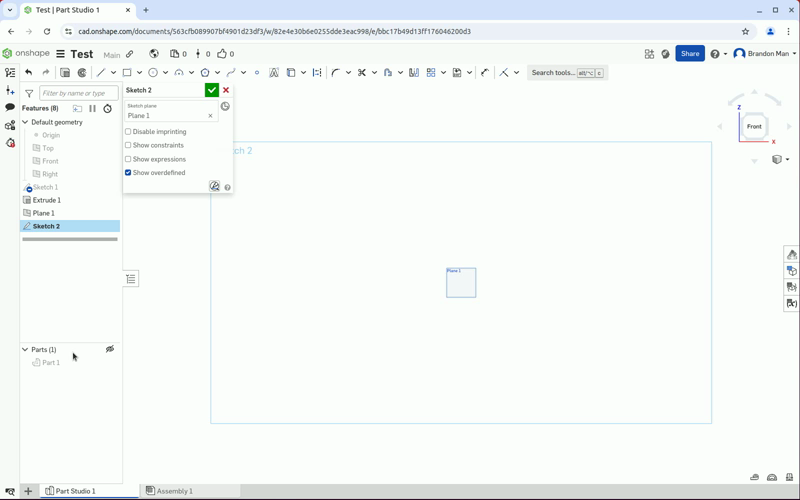
key(l)
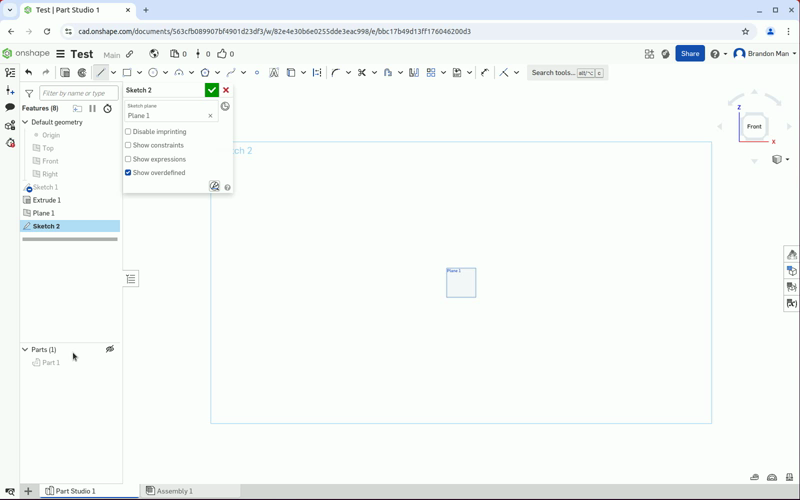
key_down(shift)
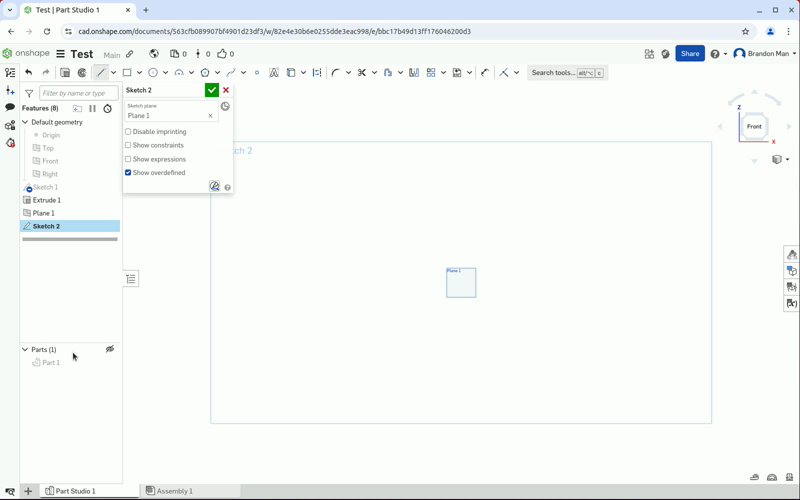
mouse_move(363, 366)
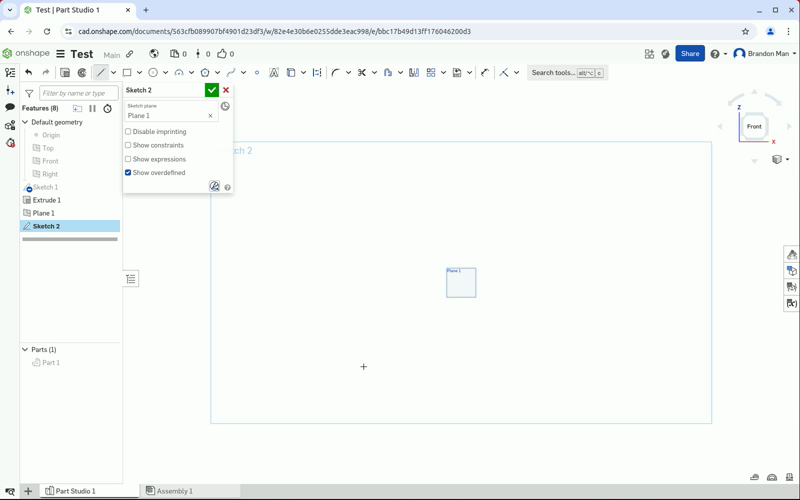
click(363, 366)
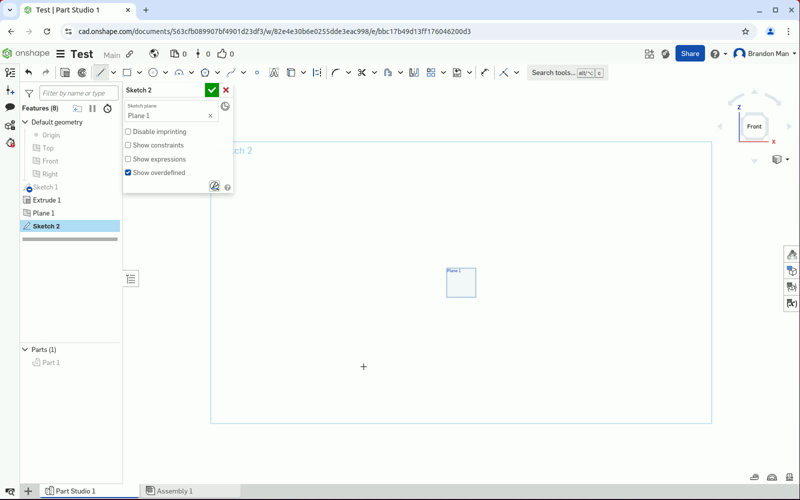
key_up(shift)
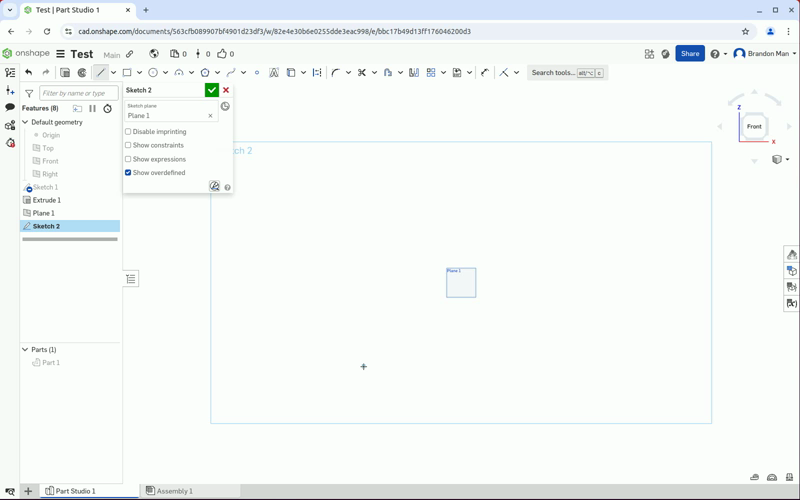
key_down(shift)
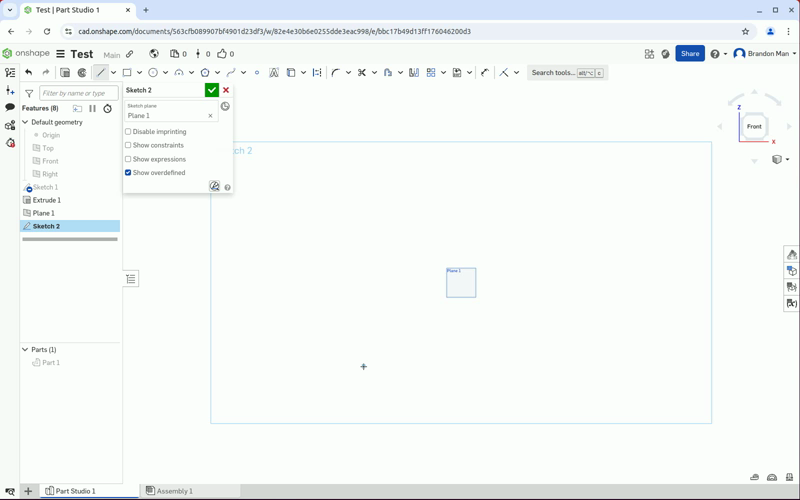
mouse_move(553, 366)
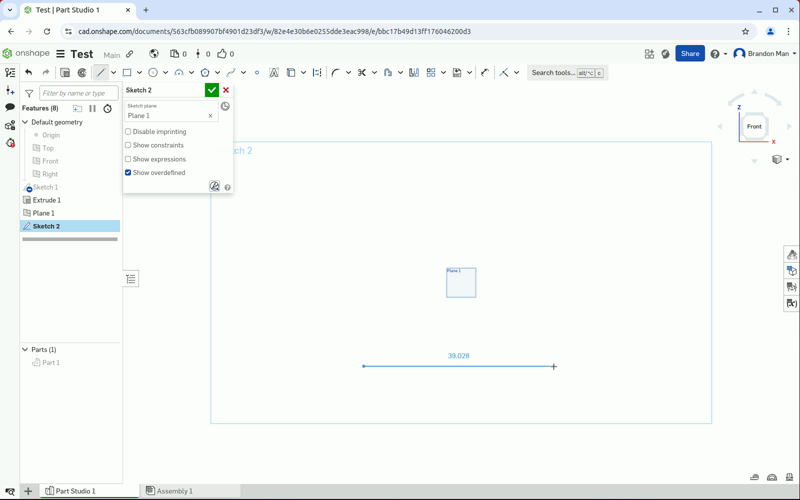
click(553, 366)
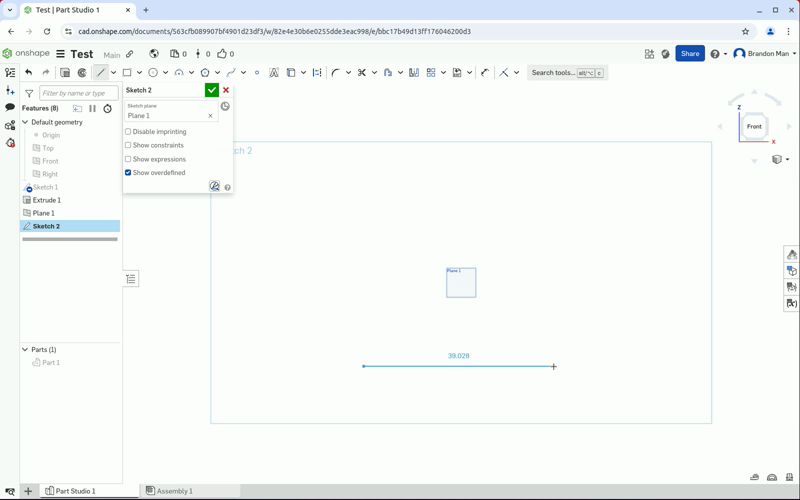
key_up(shift)
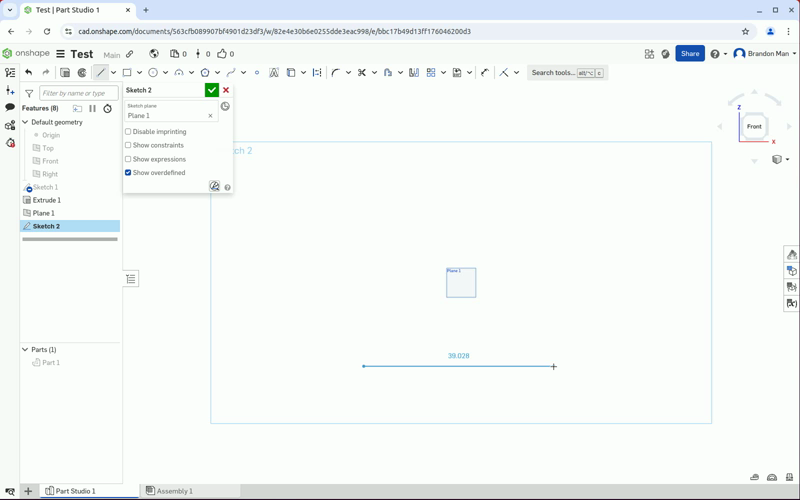
key_down(shift)
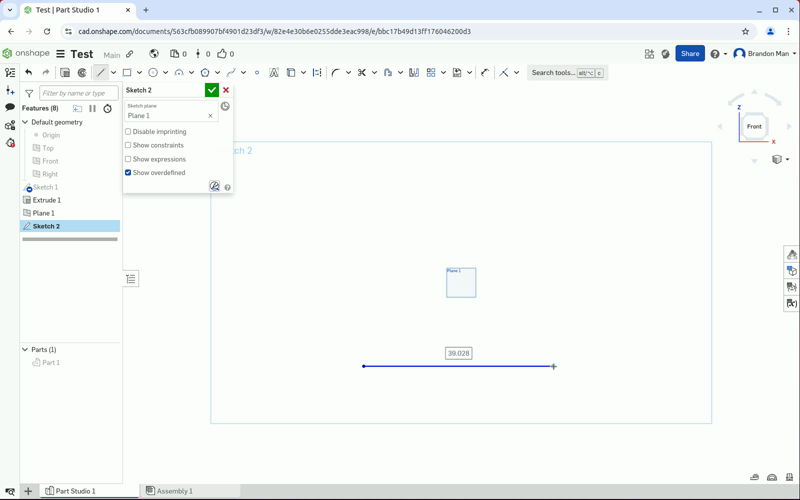
mouse_move(553, 176)
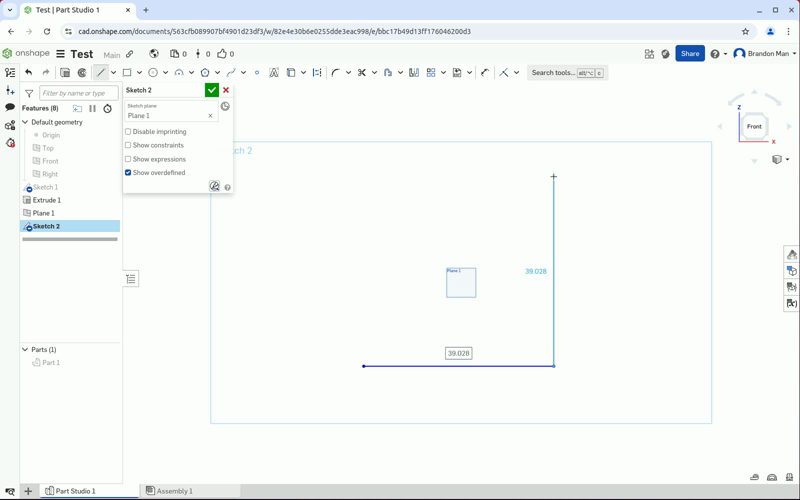
click(553, 176)
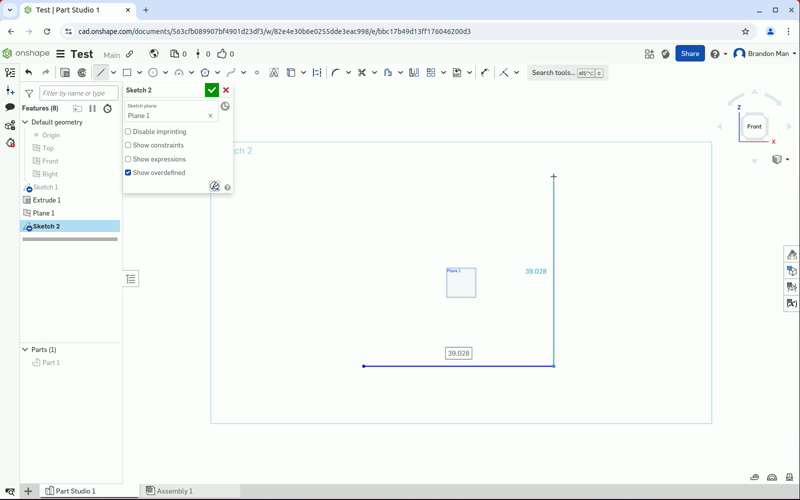
key_up(shift)
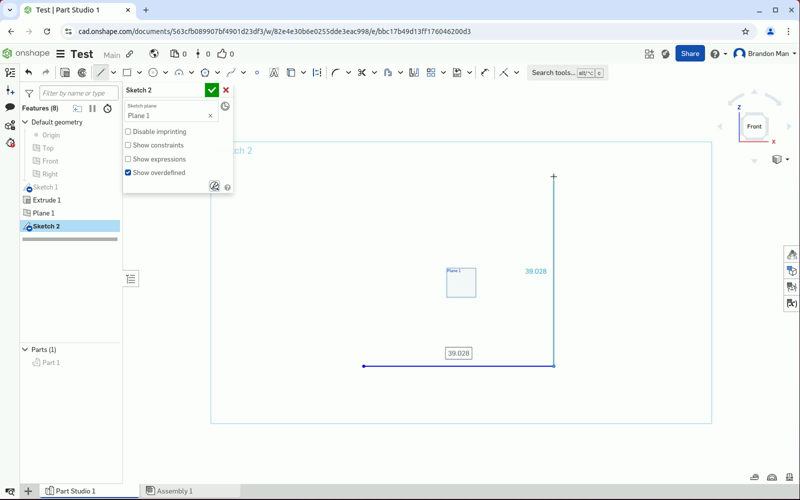
key_down(shift)
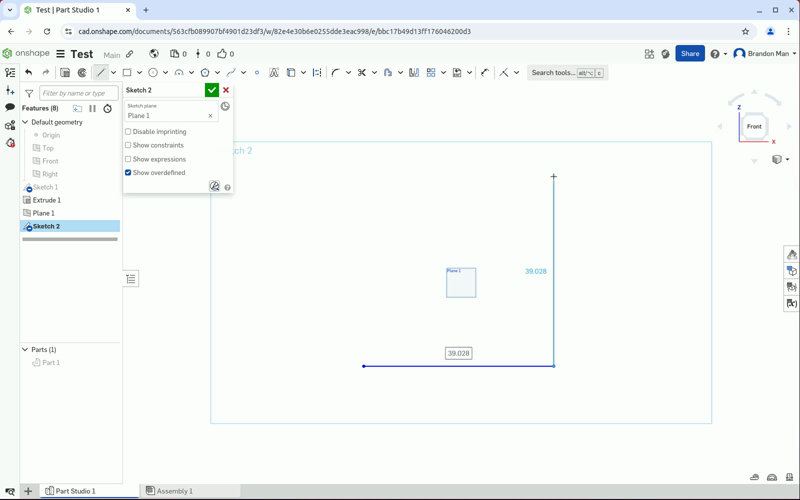
mouse_move(363, 176)
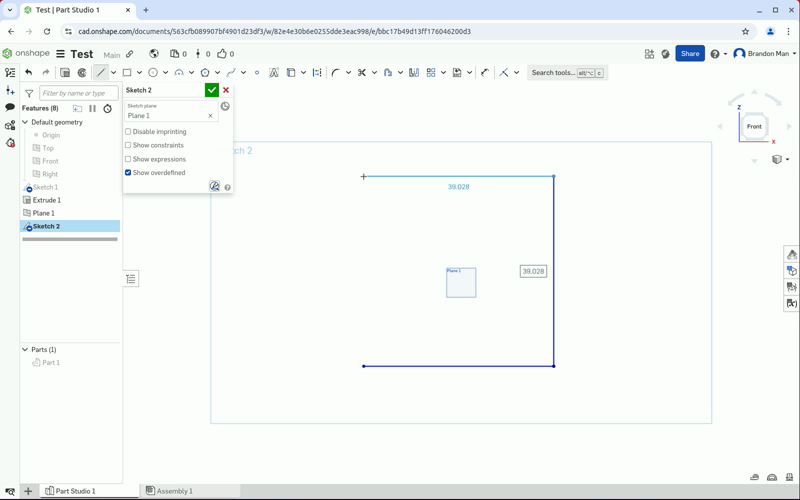
click(363, 176)
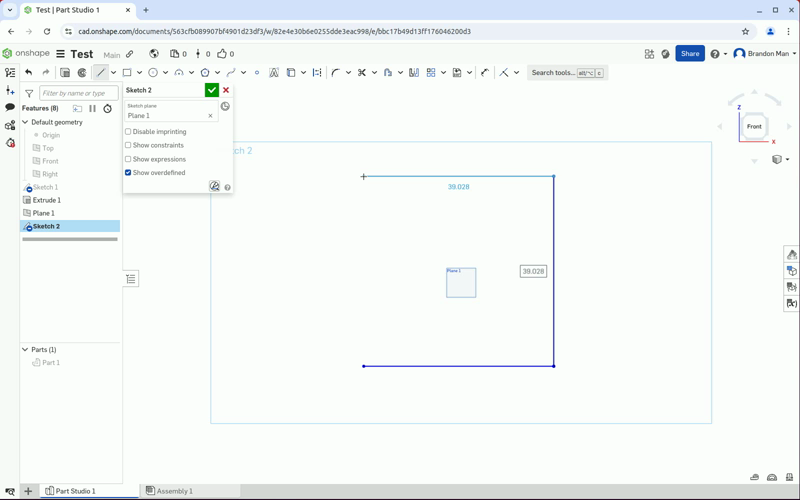
key_up(shift)
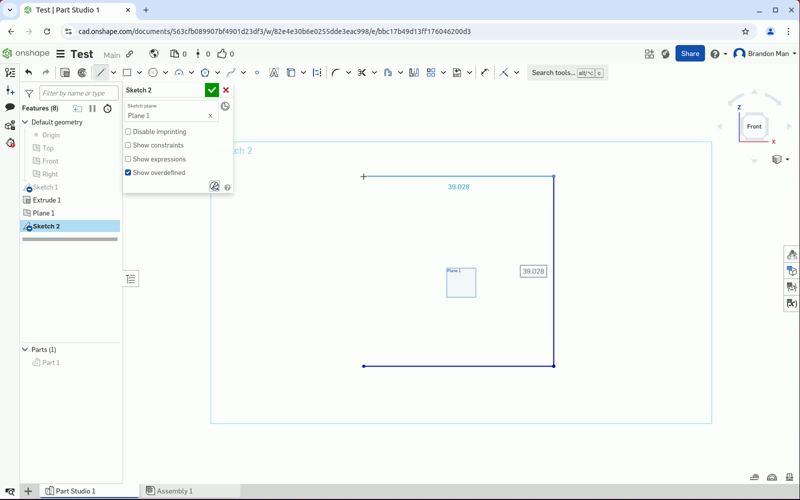
key_down(shift)
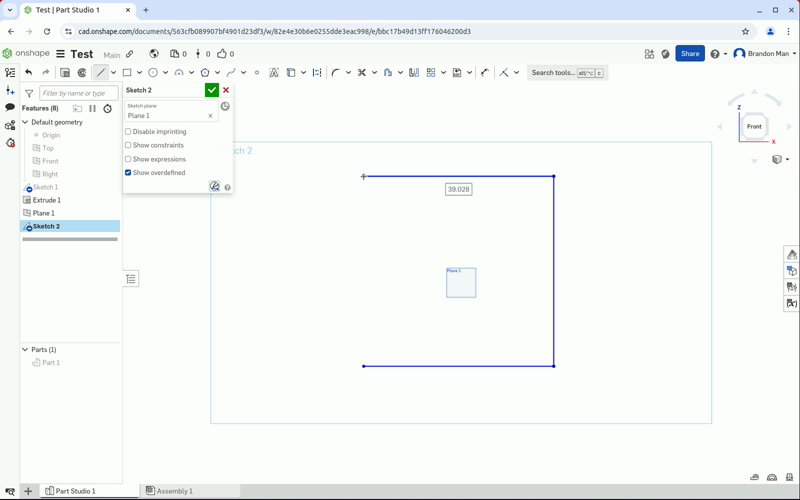
mouse_move(363, 366)
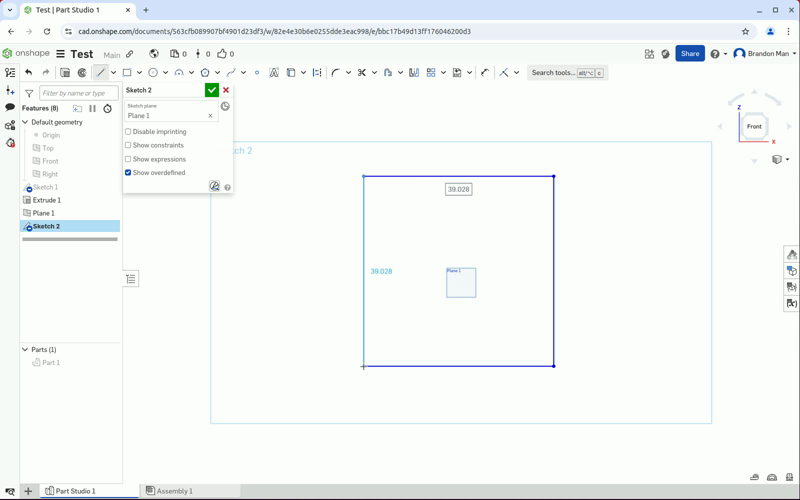
key_up(shift)
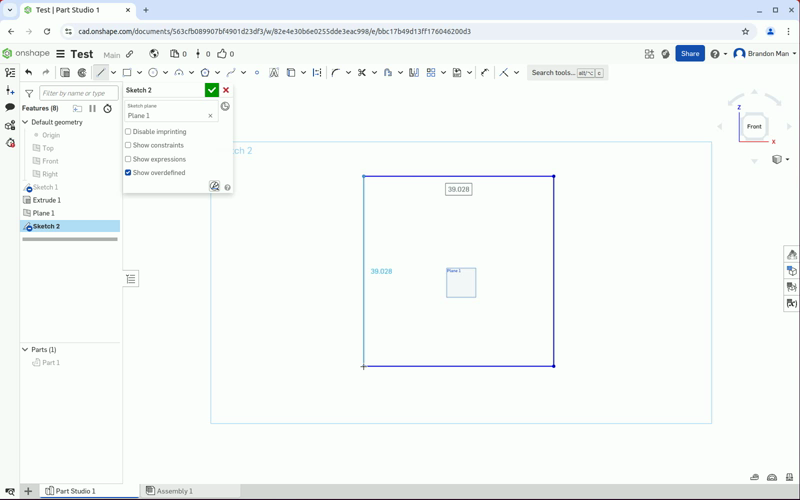
click(363, 366)
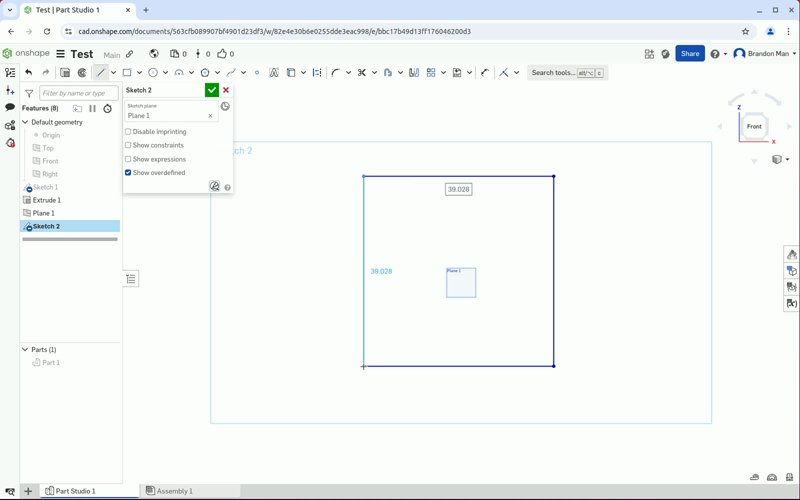
key(esc)
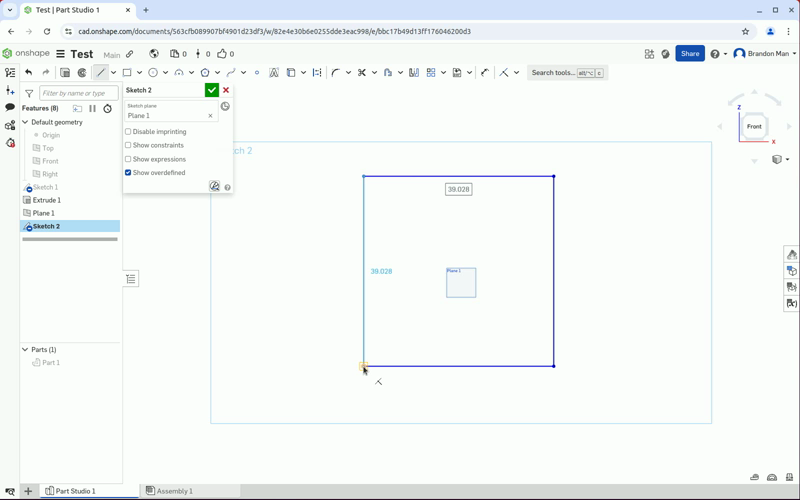
mouse_move(472, 331)
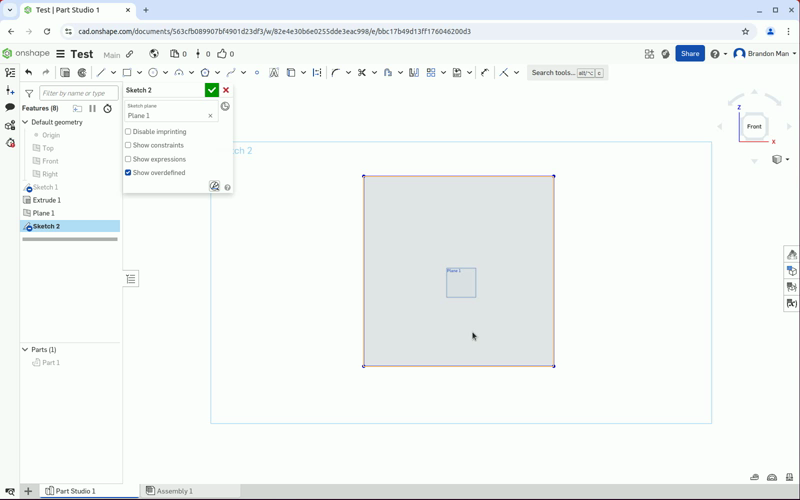
click(472, 331)
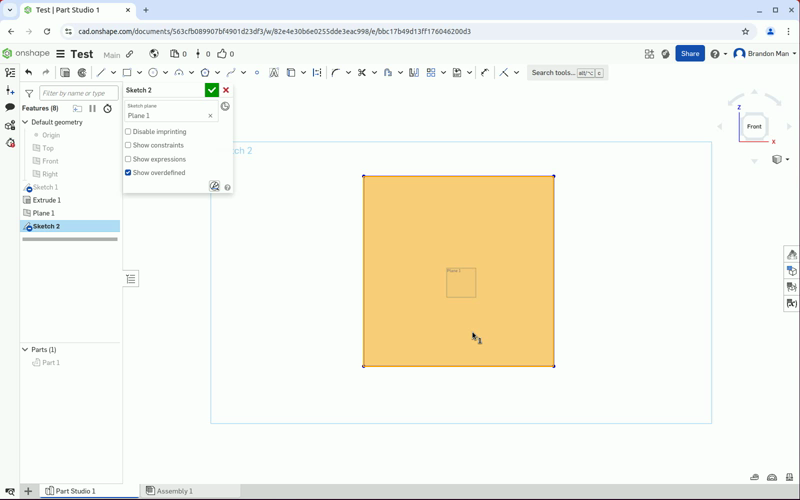
mouse_move(73, 352)
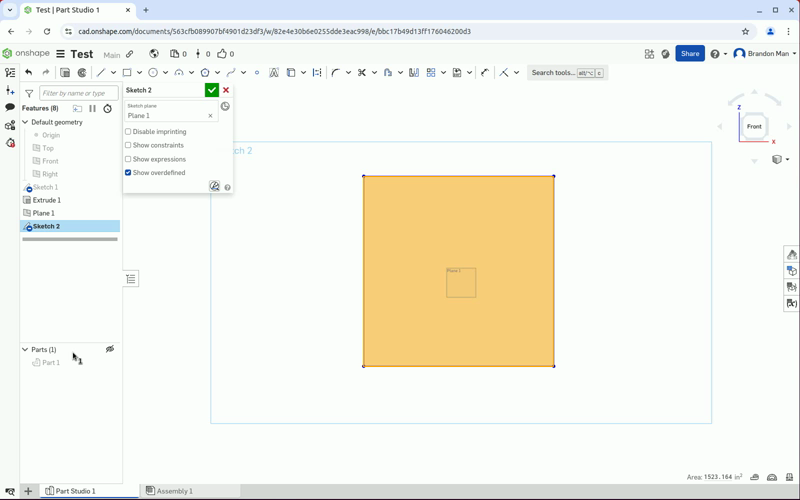
key(shift+y)
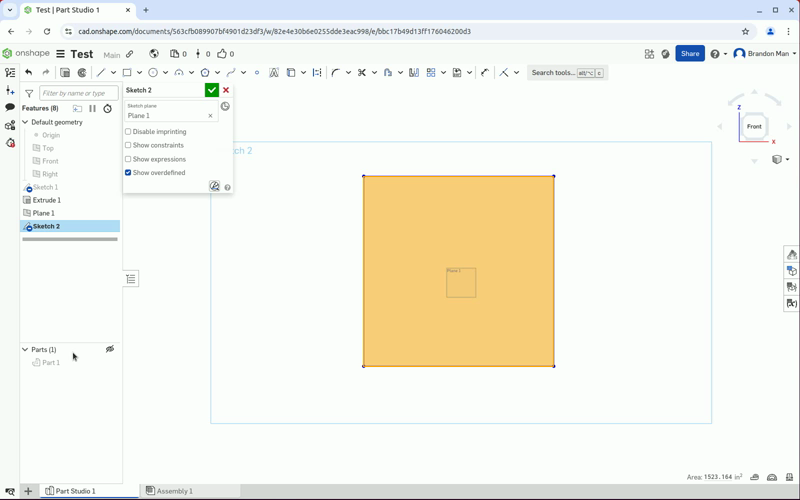
key(shift+e)
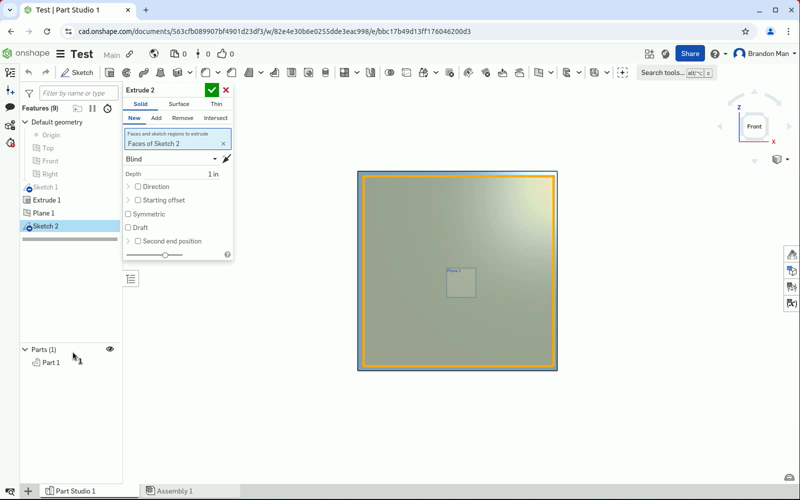
mouse_move(143, 106)
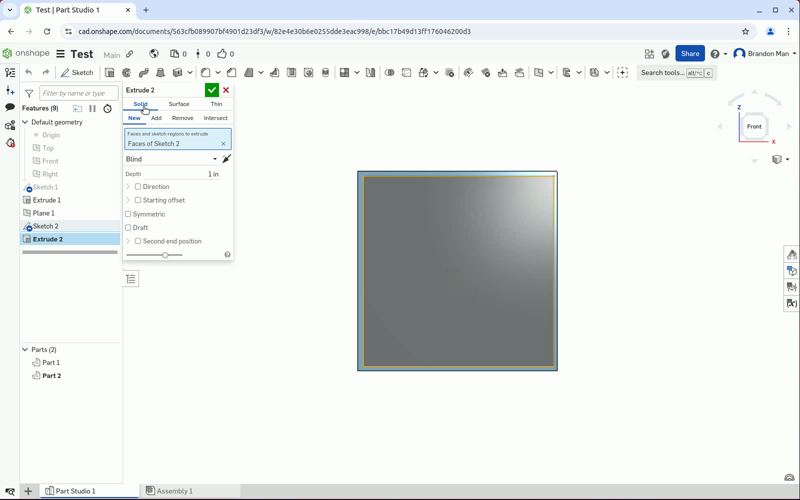
click(143, 106)
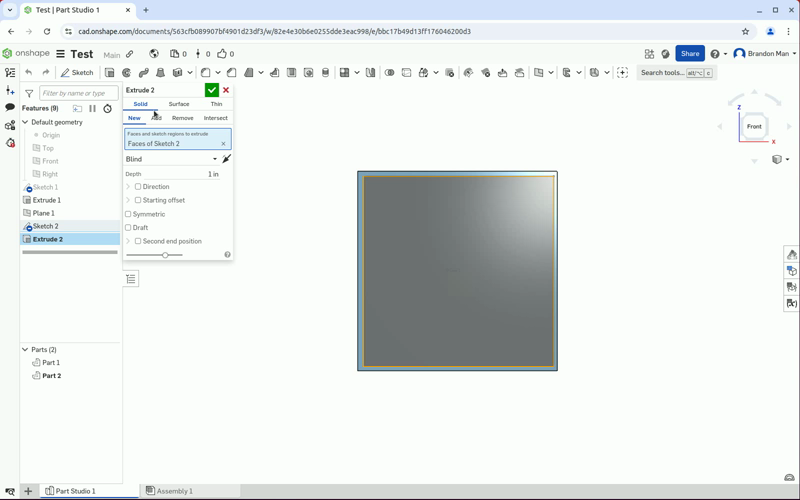
mouse_move(186, 120)
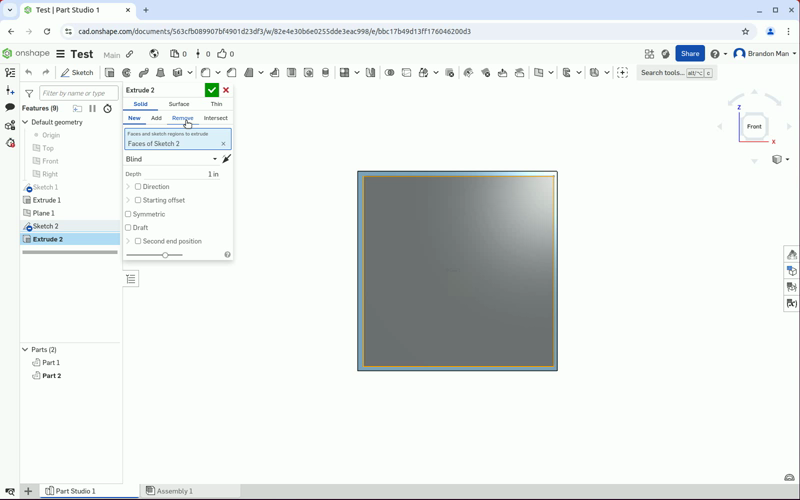
click(186, 120)
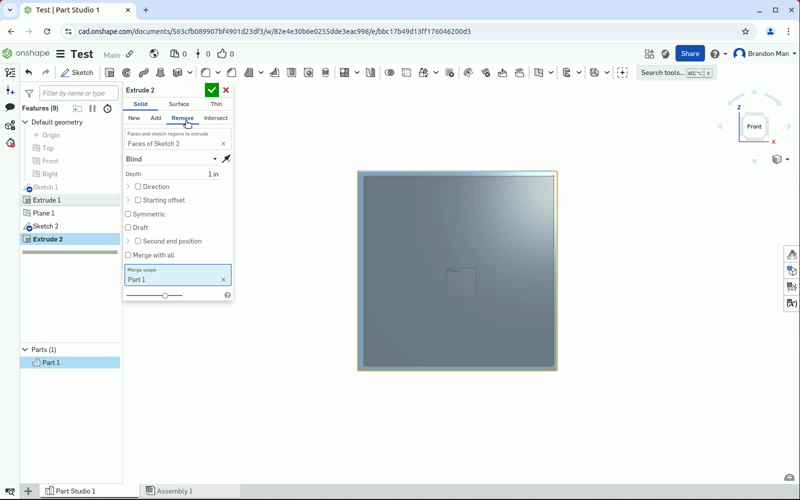
key(tab, 4)
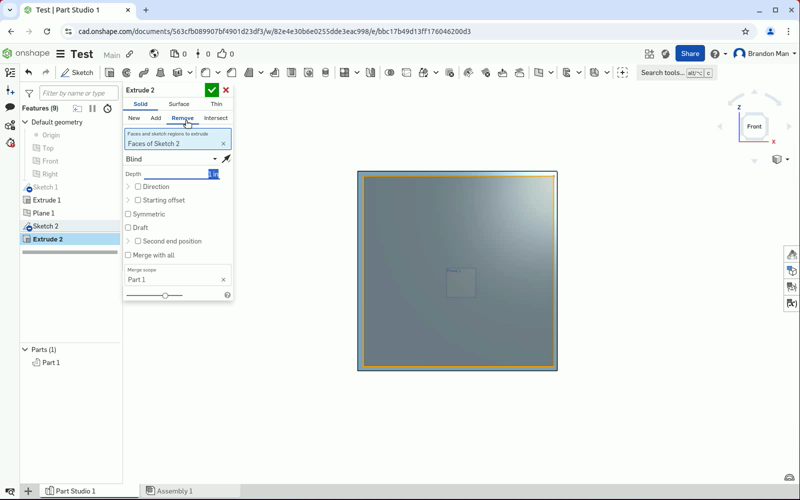
text(-1.204)
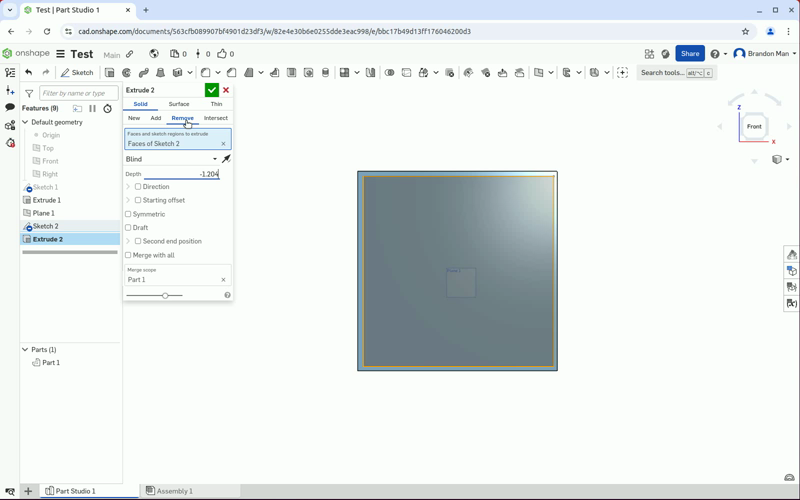
key(tab, 6)
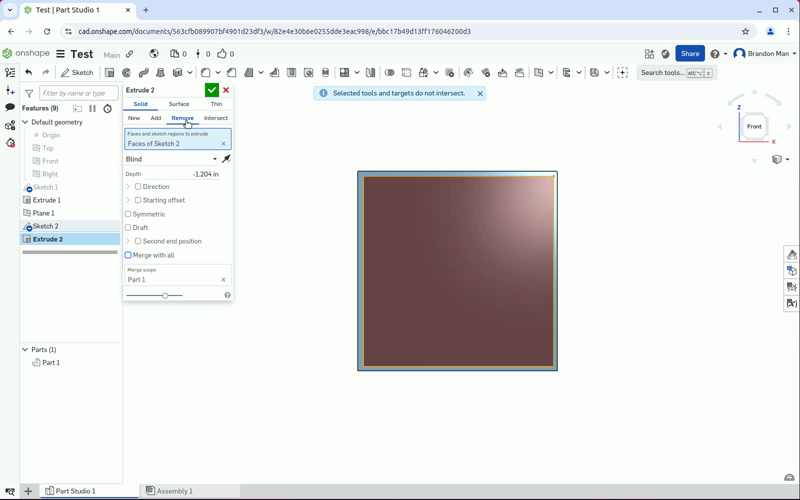
key(space)
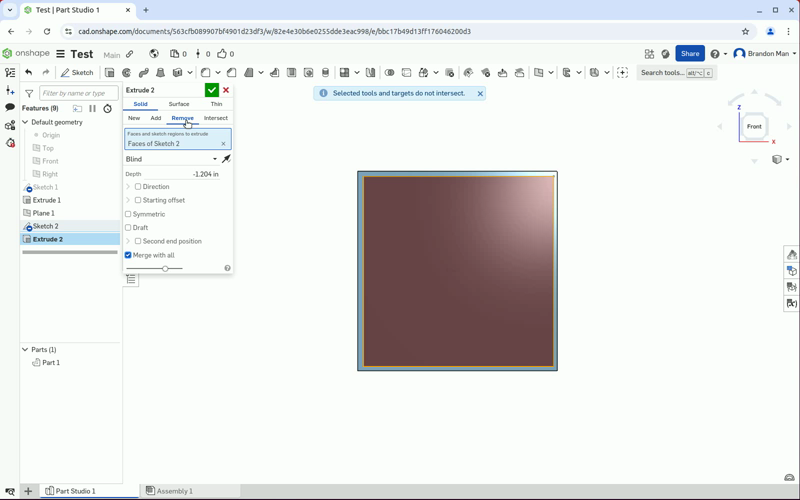
key(enter)
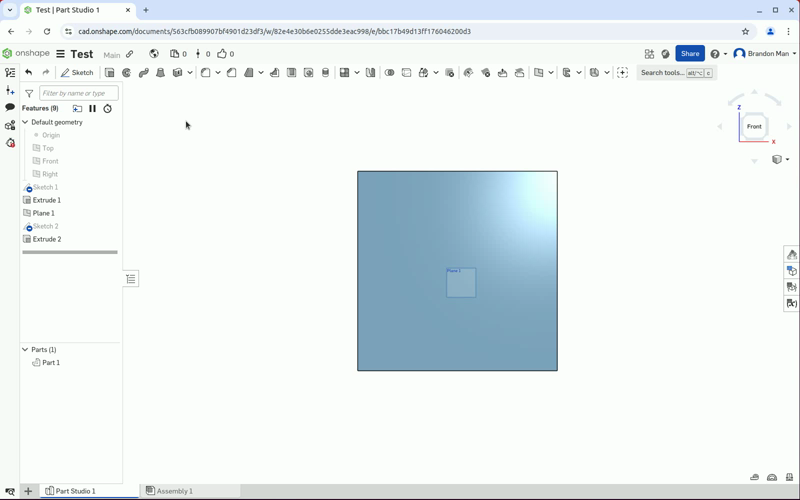
key(shift+h)
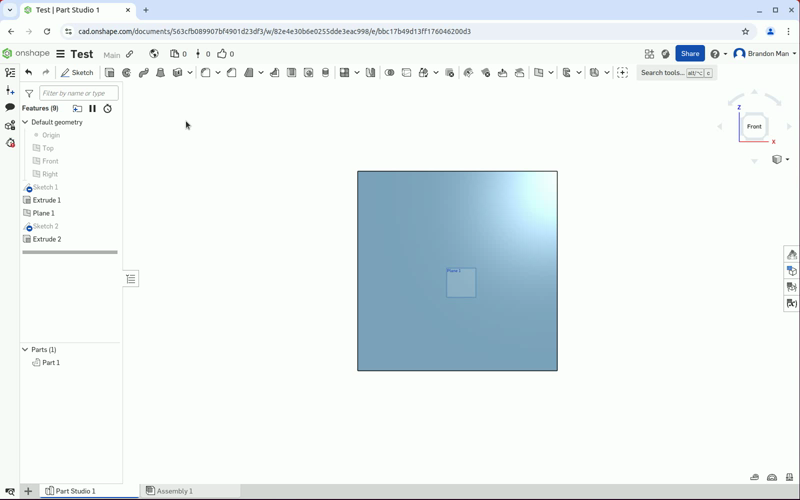
key(shift+h)
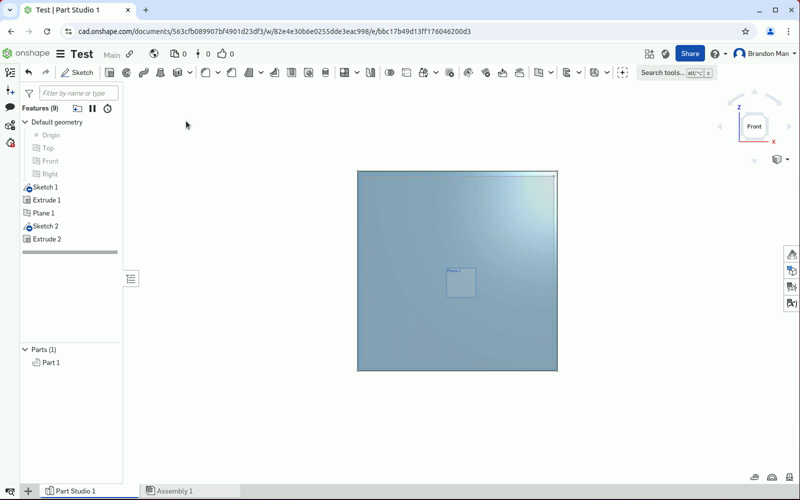
key(shift+7)
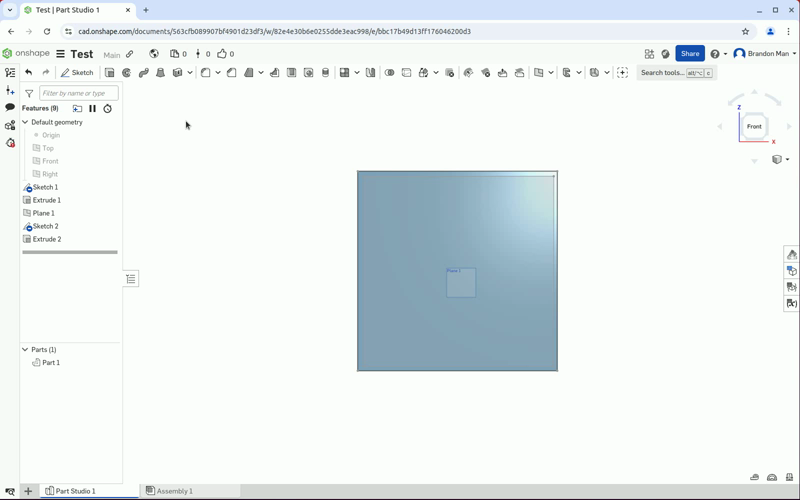
key(left, 2)
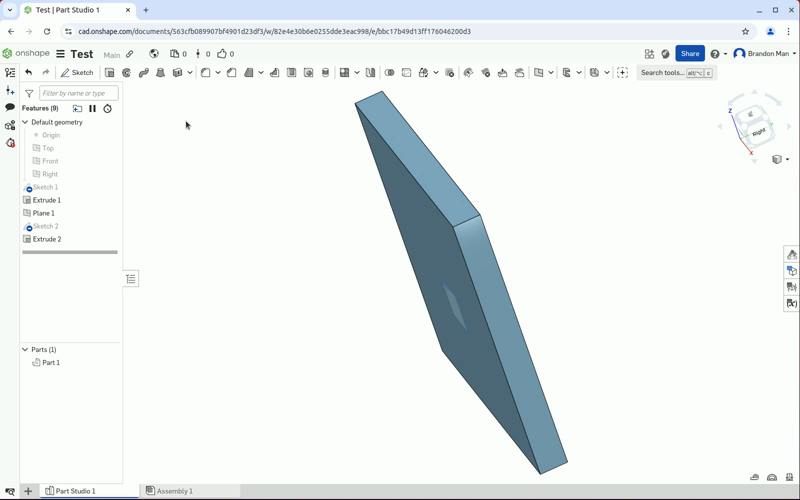
key(down, 2)
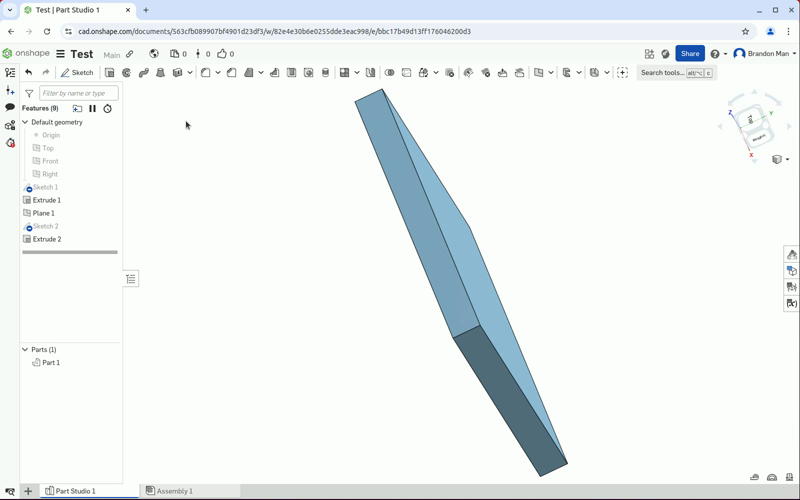
key(up, 2)
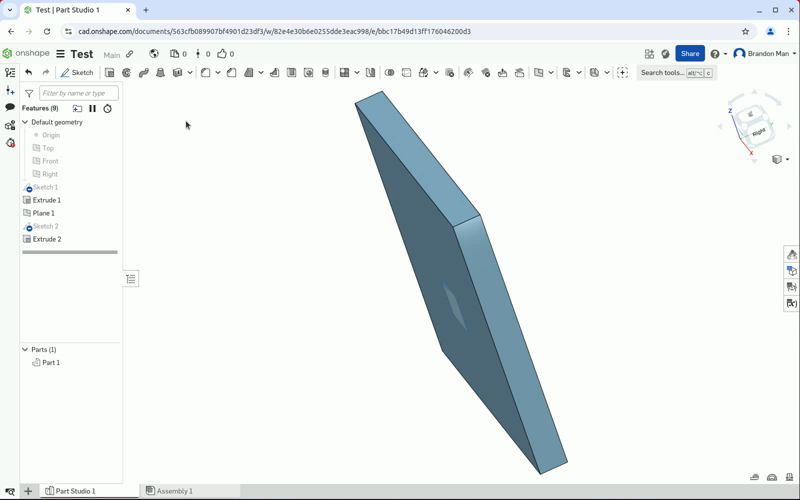
key(right, 2)
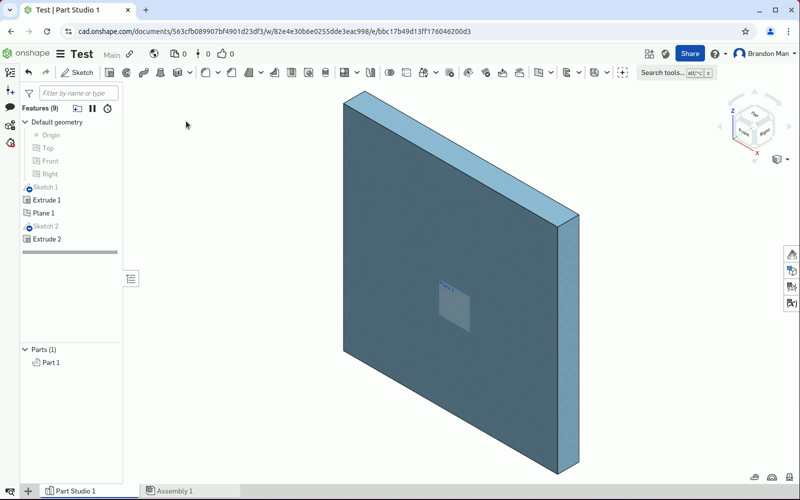
mouse_move(73, 189)
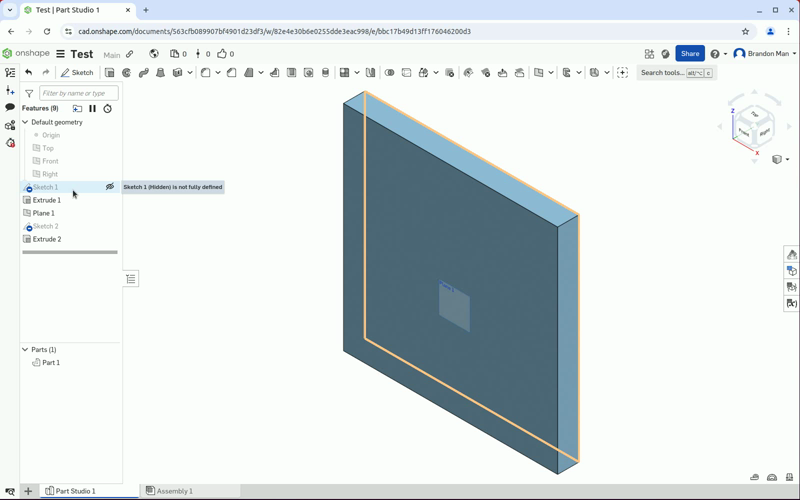
click(73, 189)